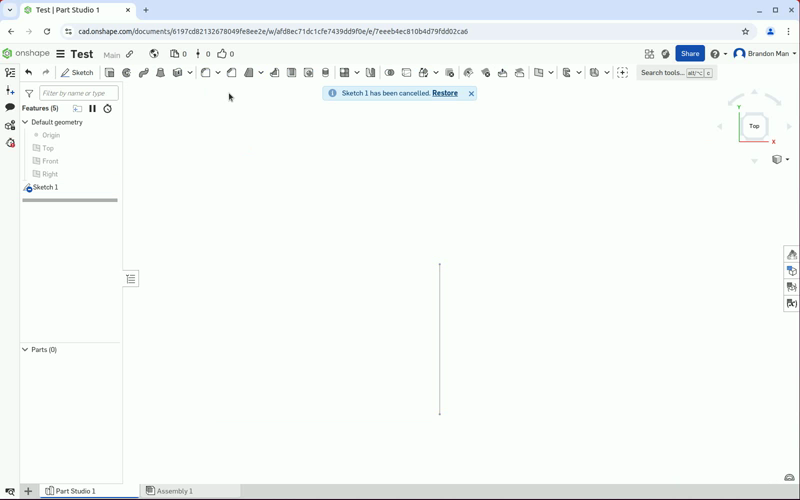
key(shift+h)
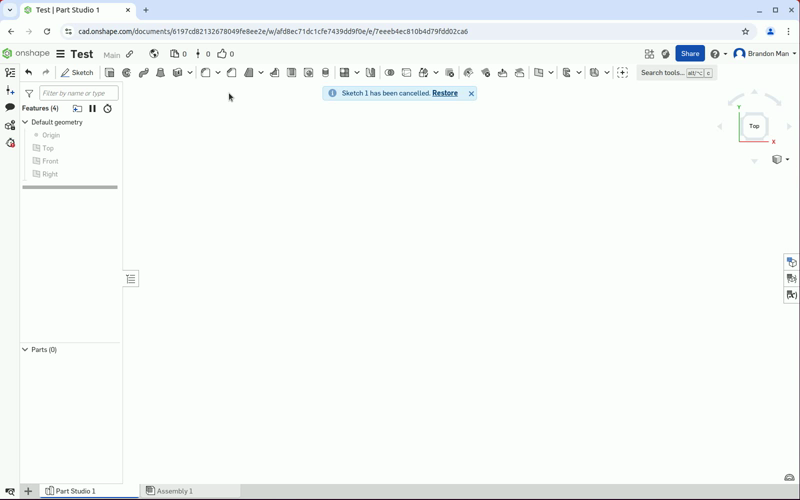
mouse_move(73, 352)
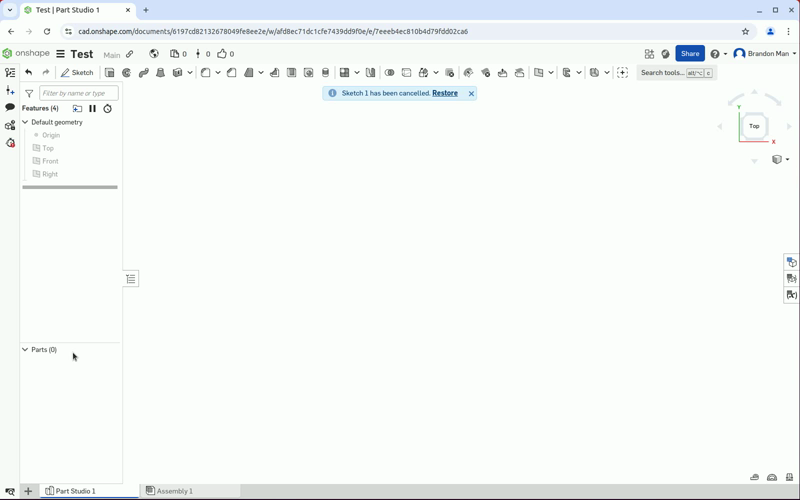
key(y)
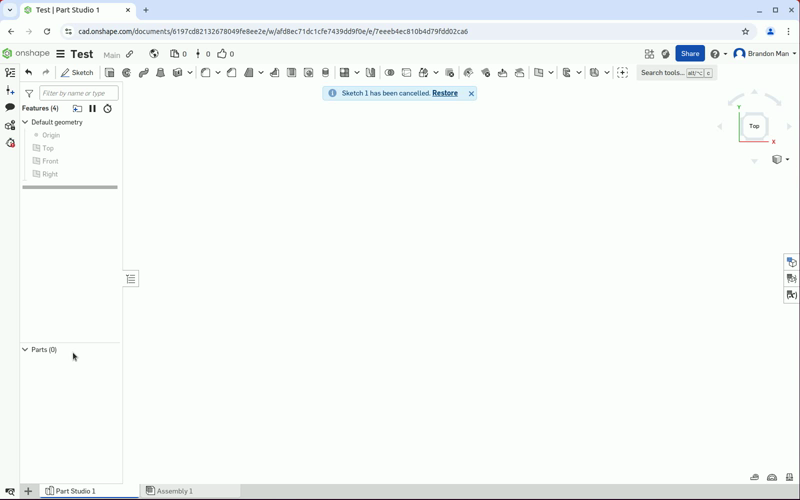
key(shift+p)
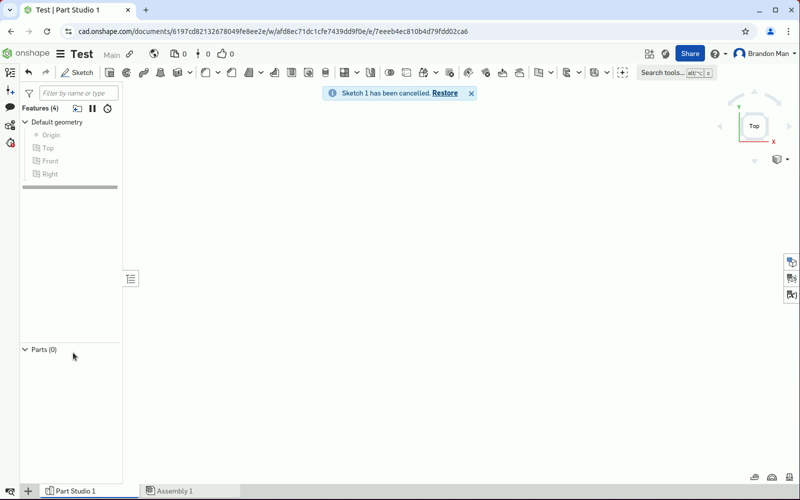
key(space)
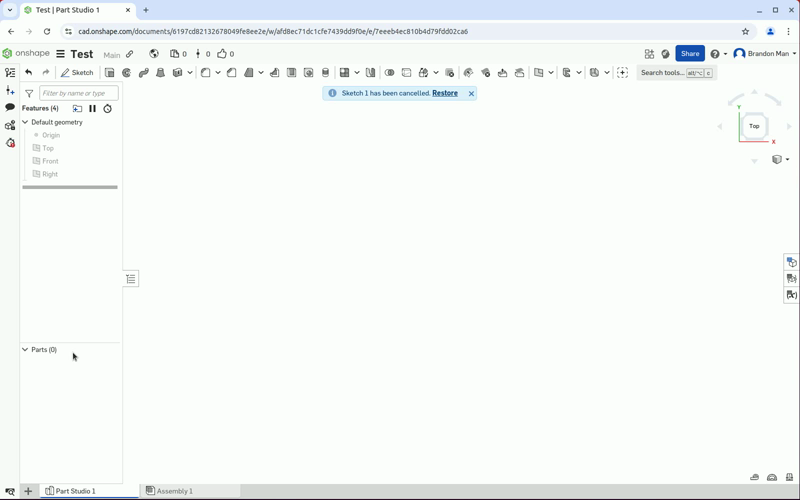
key_down(shift)
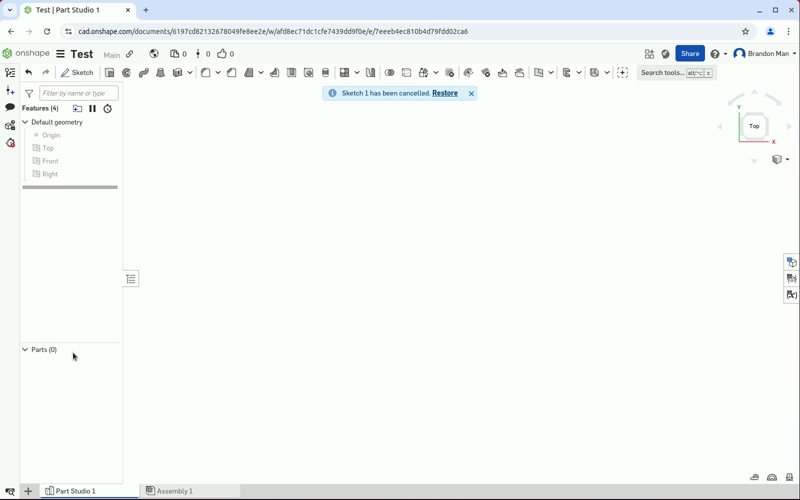
key(up)
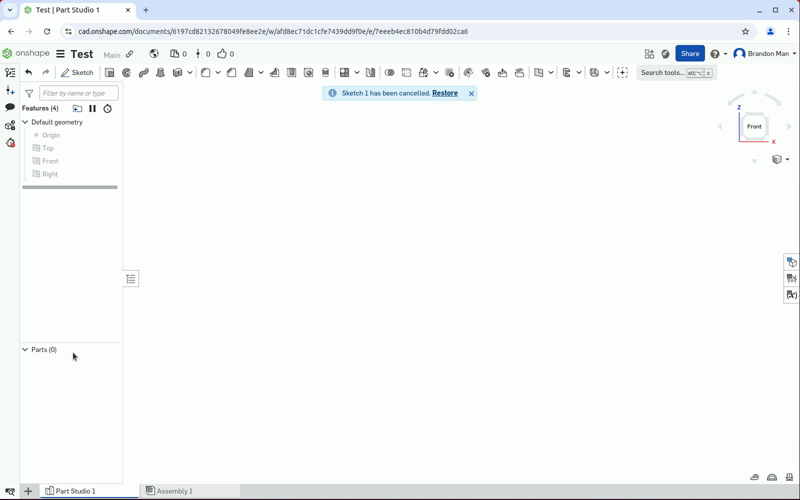
key_up(shift)
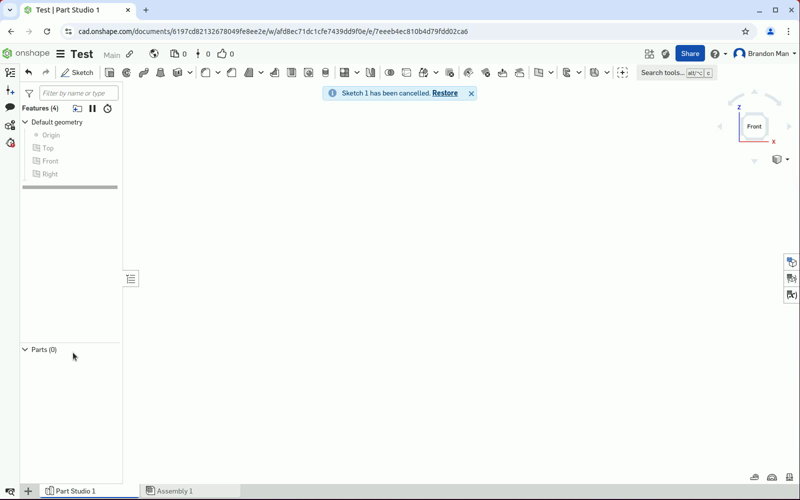
mouse_move(73, 352)
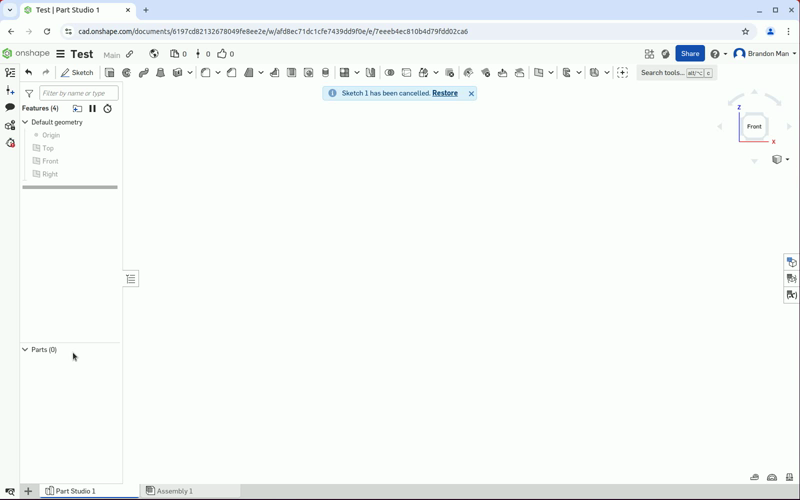
key(shift+y)
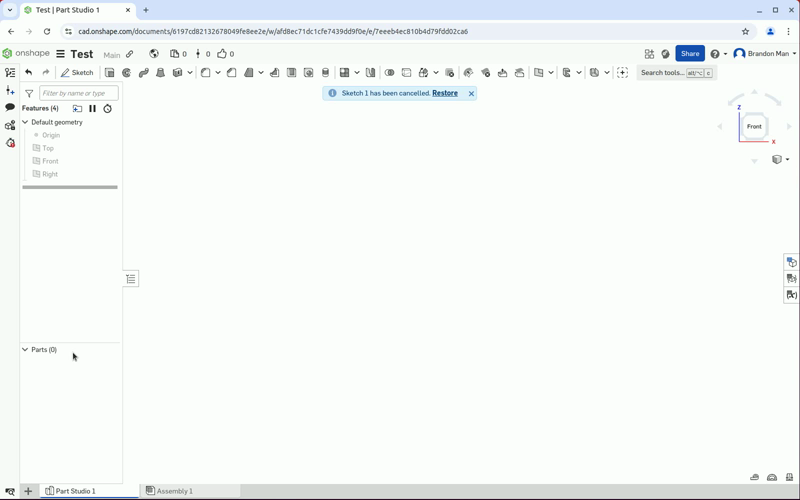
key(shift+s)
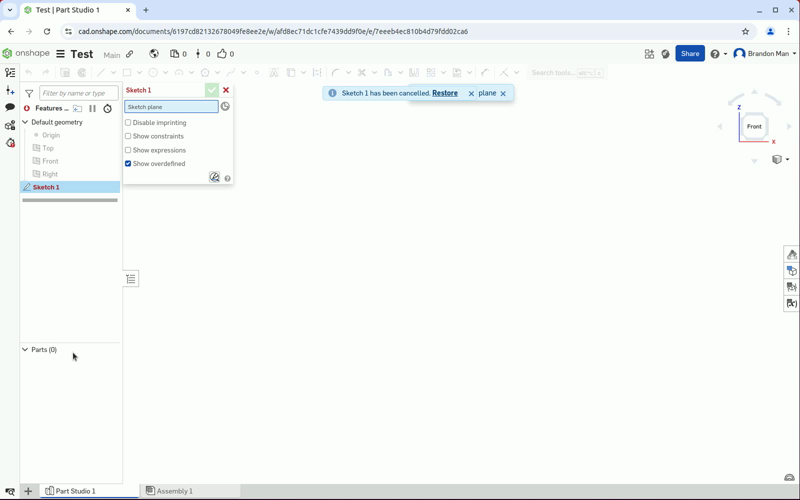
mouse_move(73, 163)
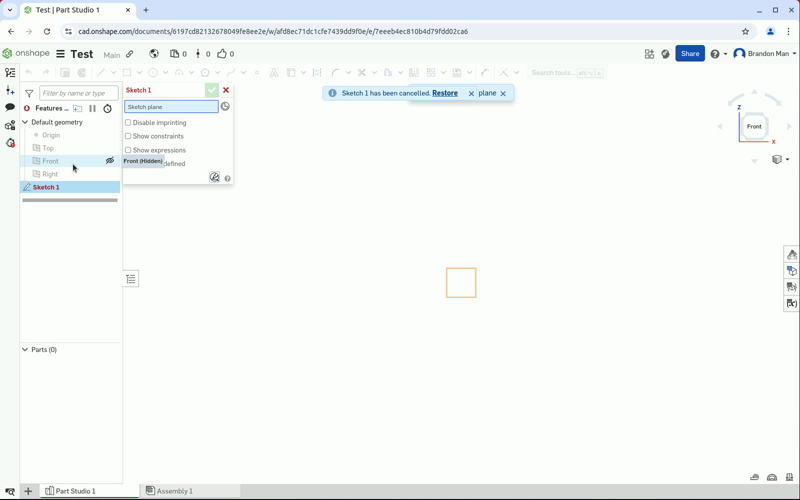
click(73, 163)
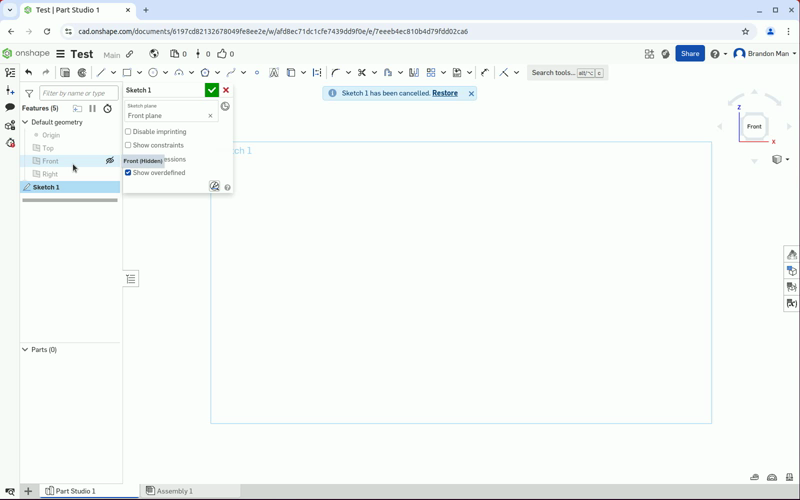
mouse_move(73, 352)
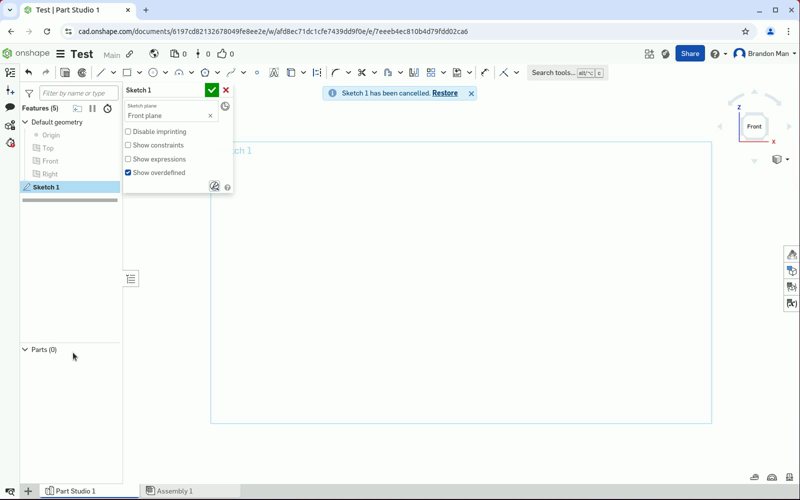
key(y)
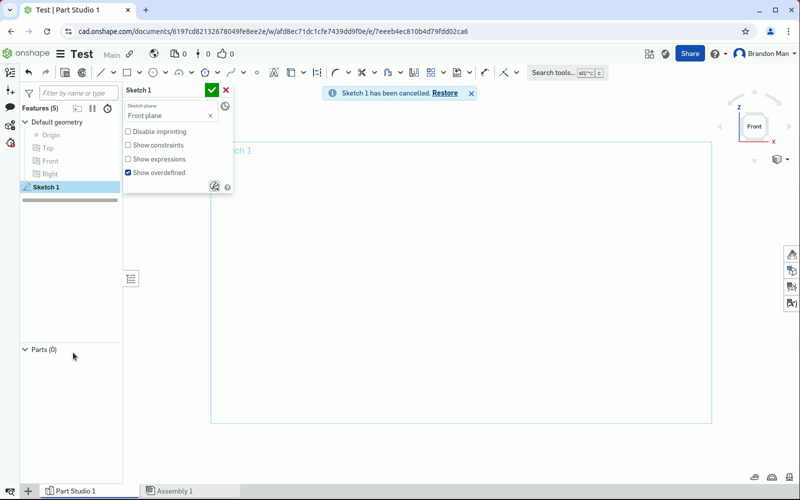
key(l)
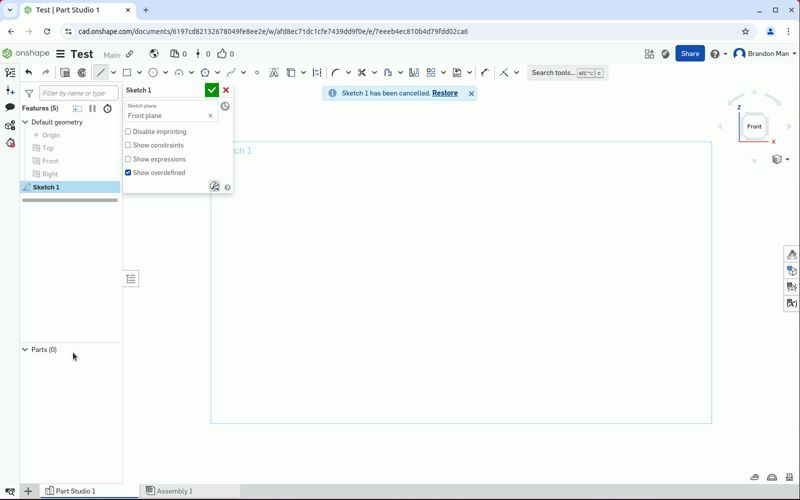
key_down(shift)
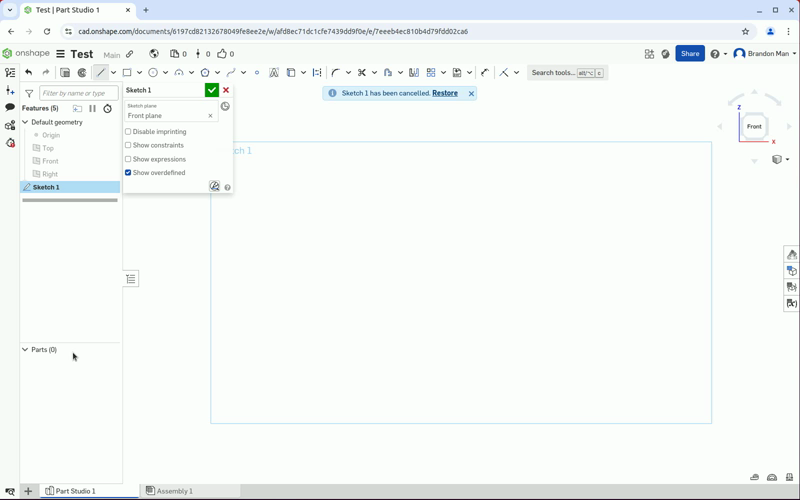
mouse_move(437, 361)
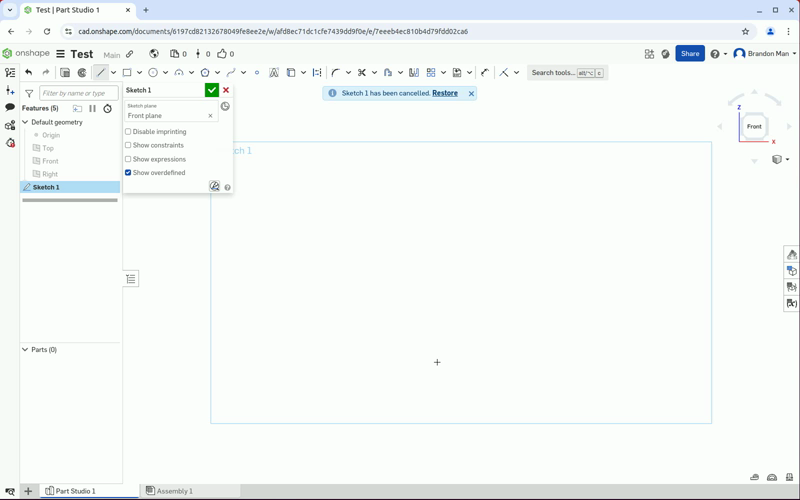
click(437, 361)
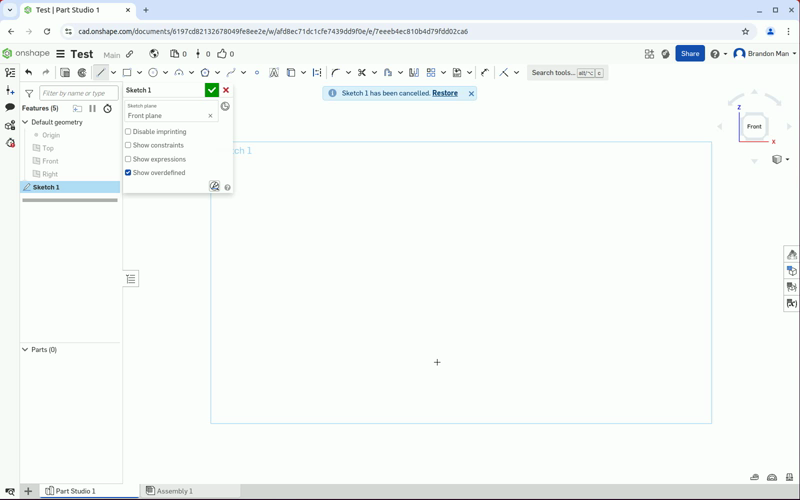
key_up(shift)
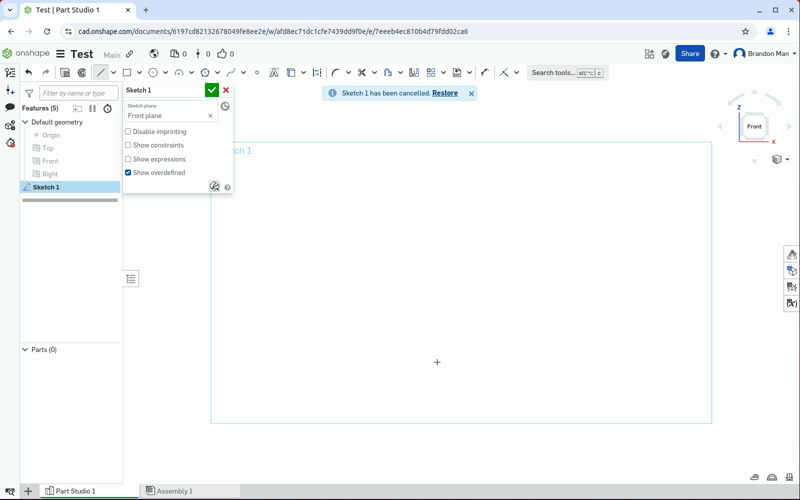
key_down(shift)
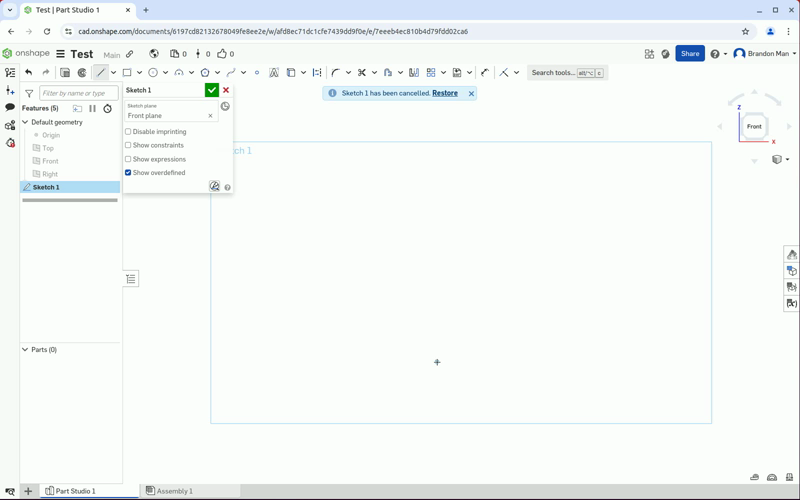
mouse_move(573, 361)
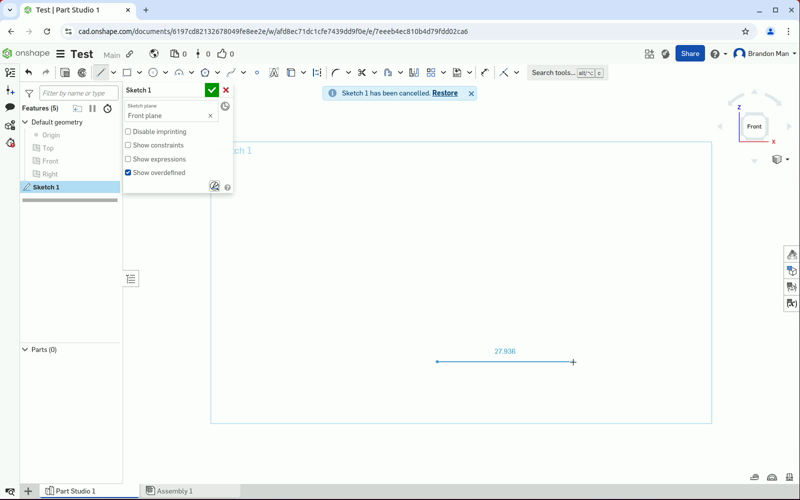
click(573, 361)
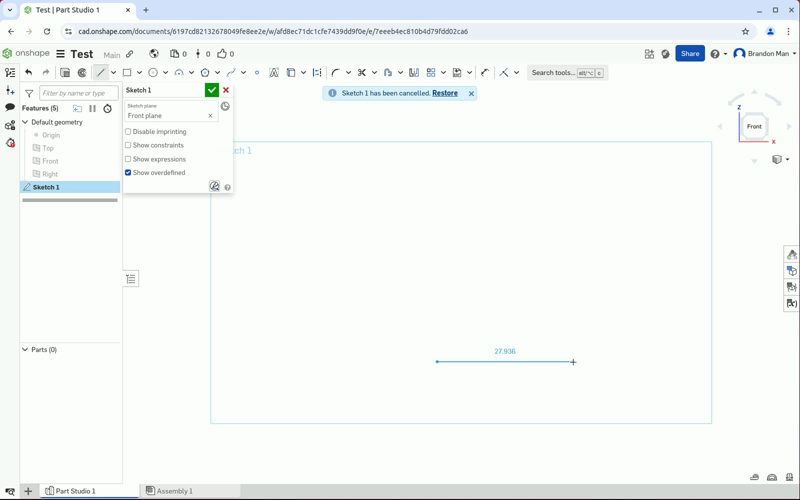
key_up(shift)
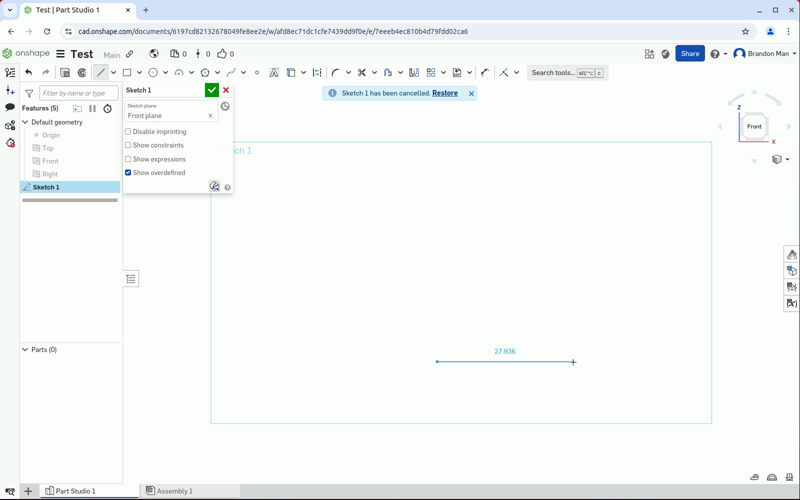
key_down(shift)
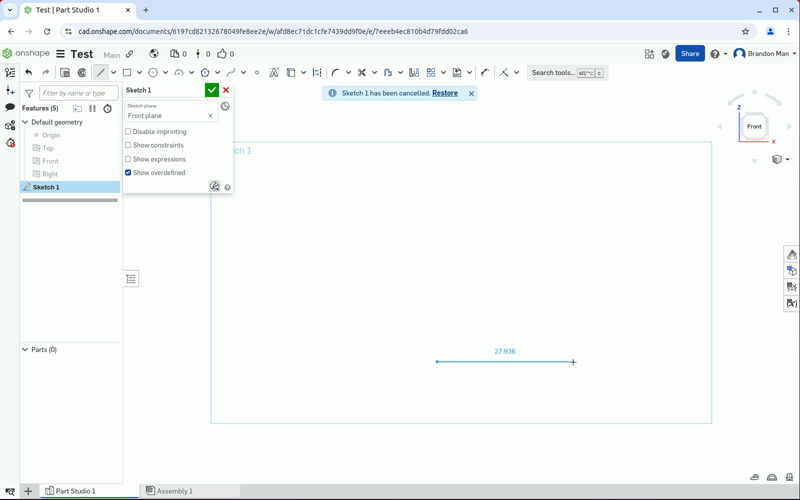
mouse_move(573, 292)
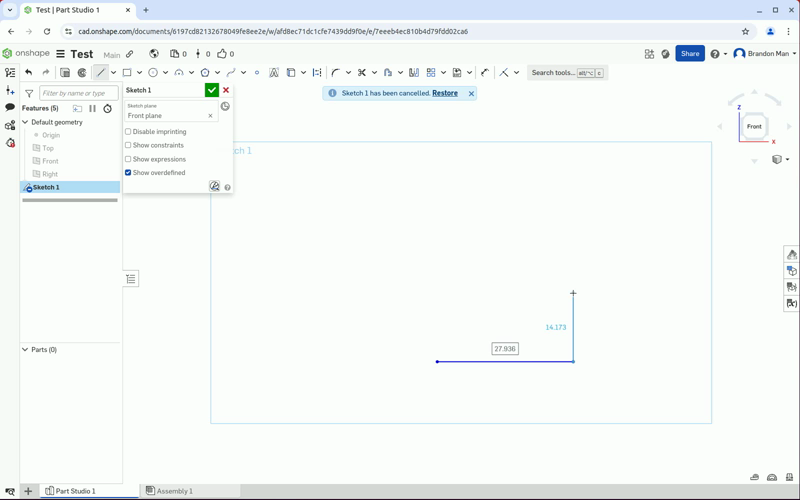
click(573, 292)
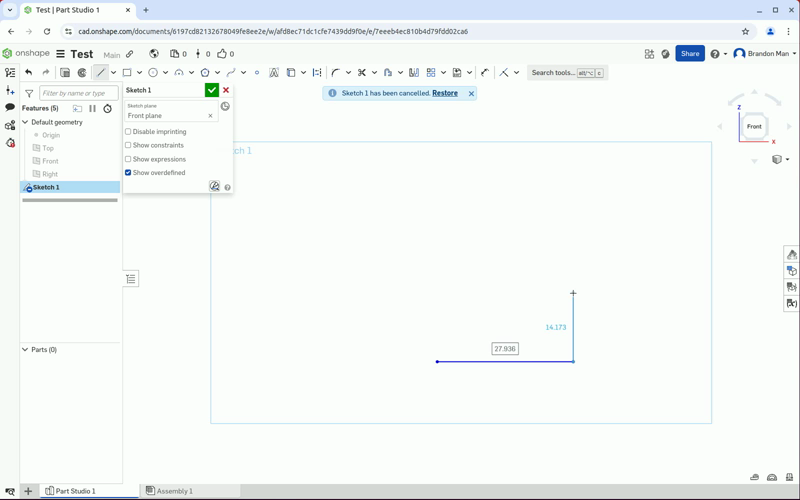
key_up(shift)
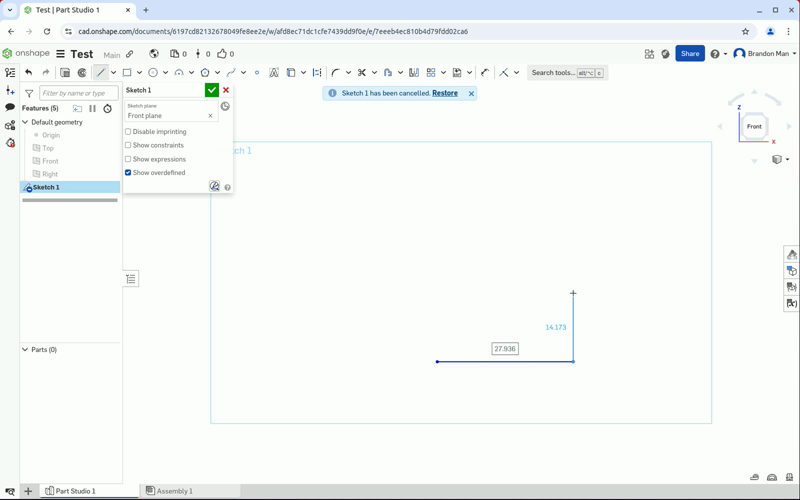
key_down(shift)
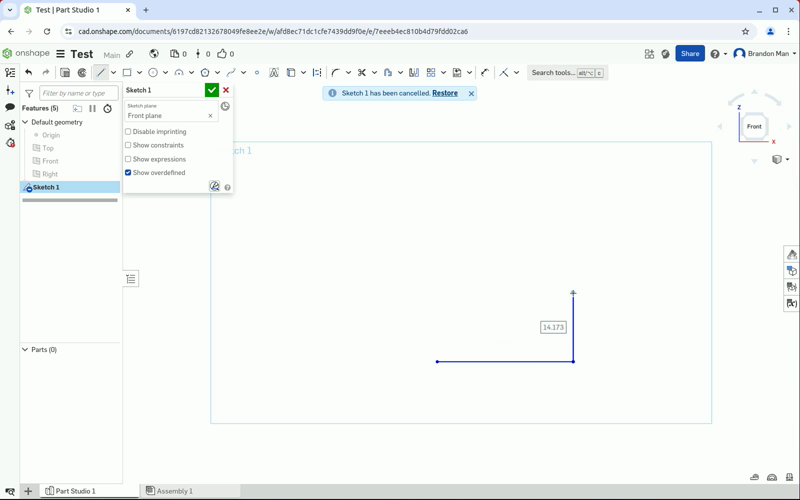
mouse_move(506, 292)
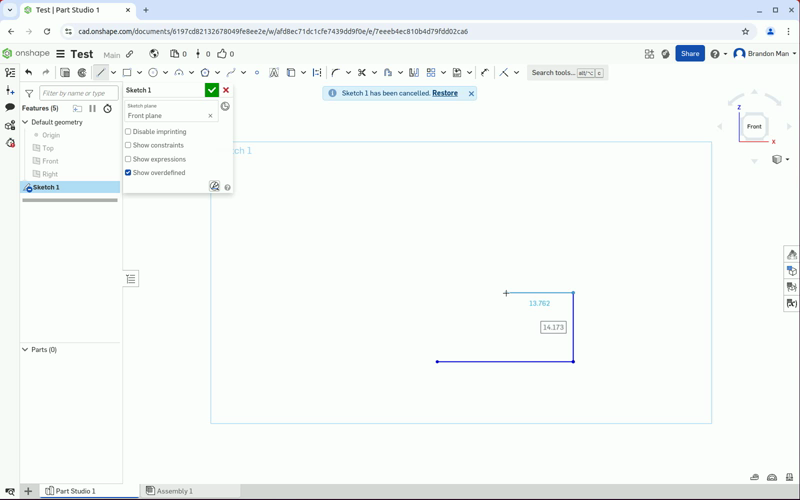
click(506, 292)
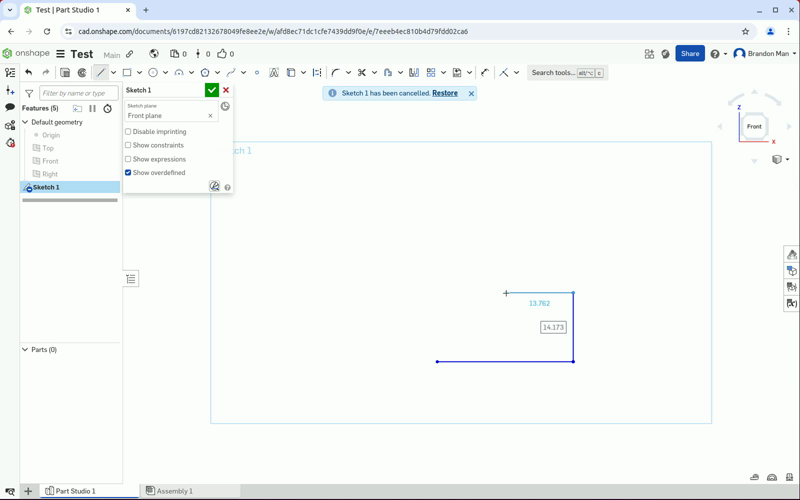
key_up(shift)
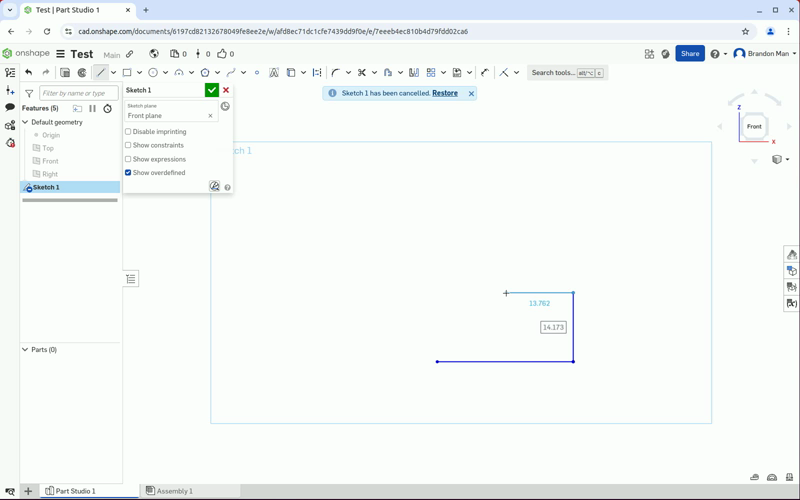
key_down(shift)
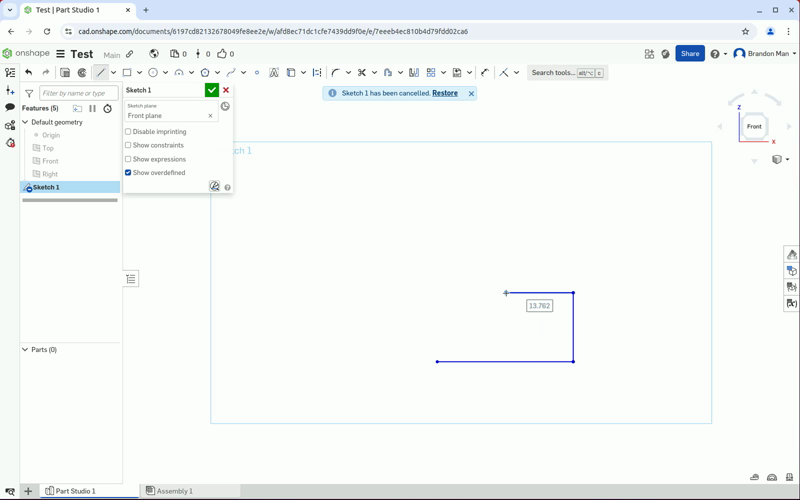
mouse_move(536, 292)
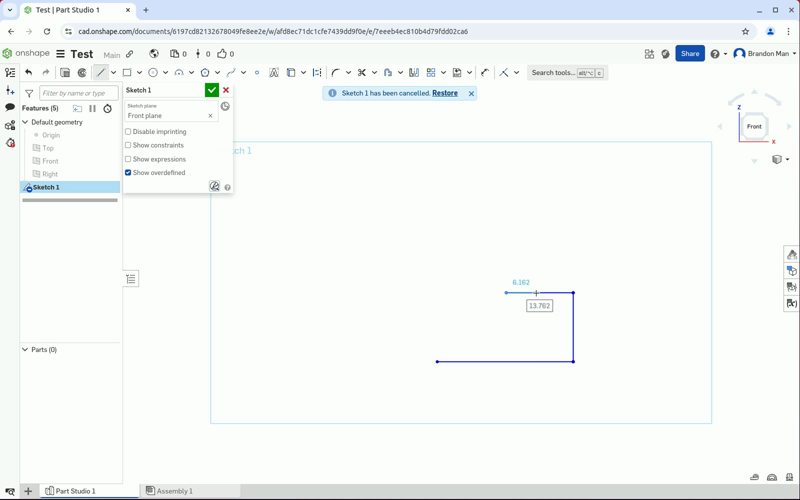
mouse_move(506, 327)
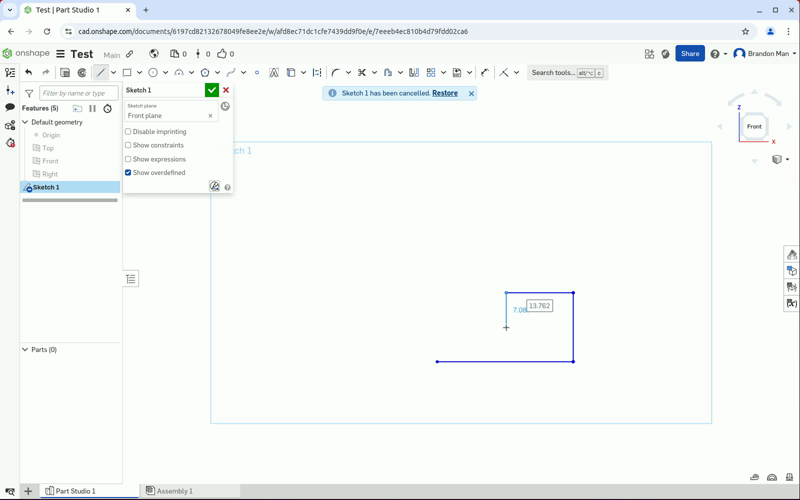
click(506, 327)
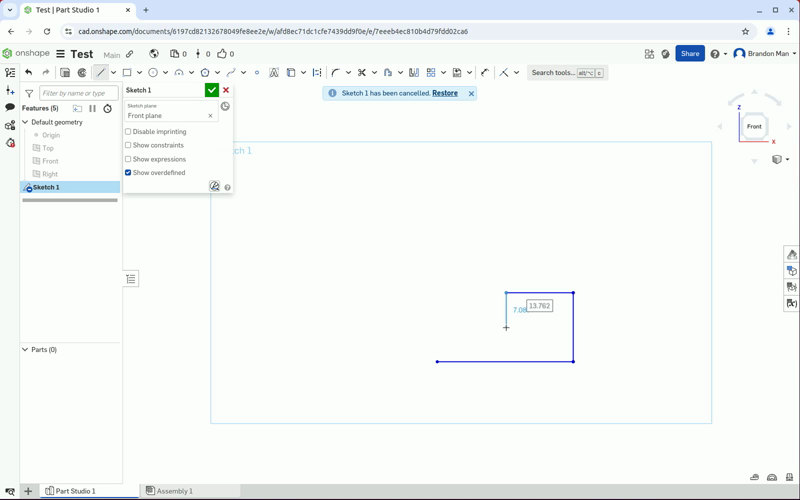
key_up(shift)
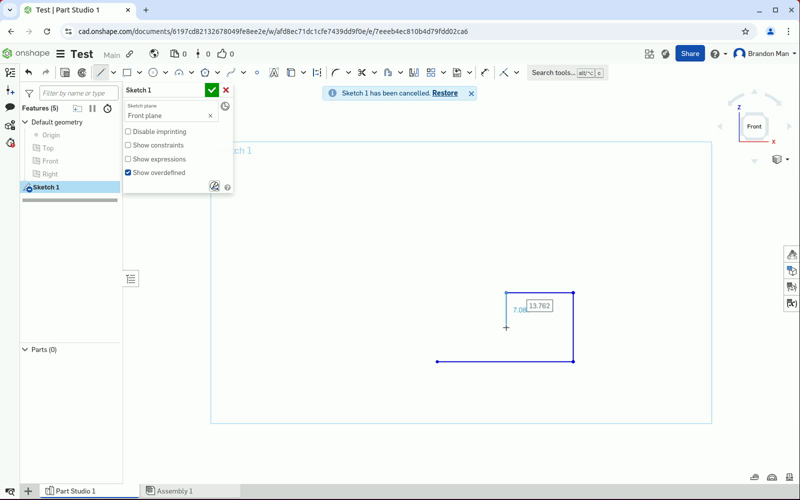
key_down(shift)
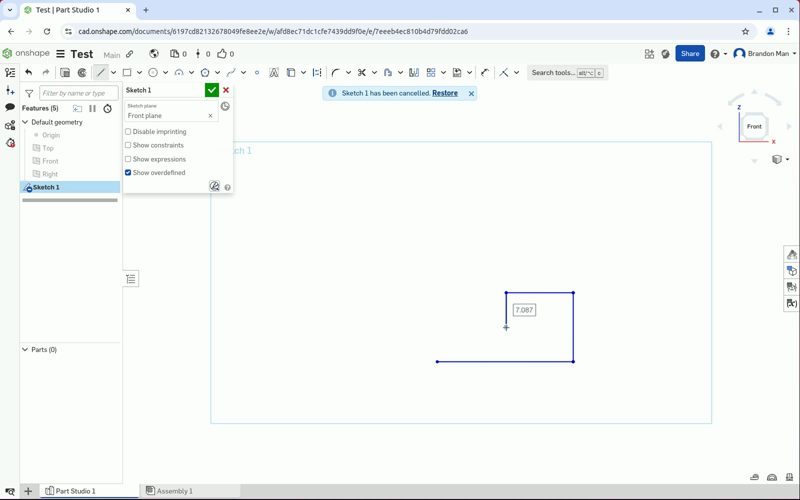
mouse_move(437, 327)
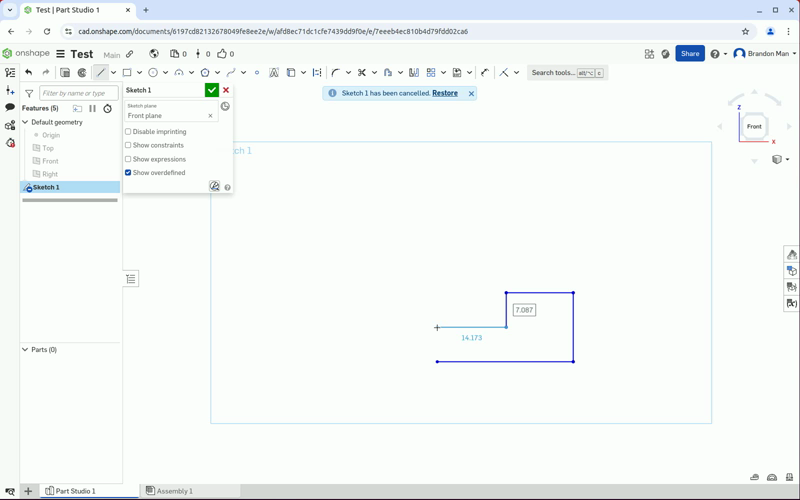
click(437, 327)
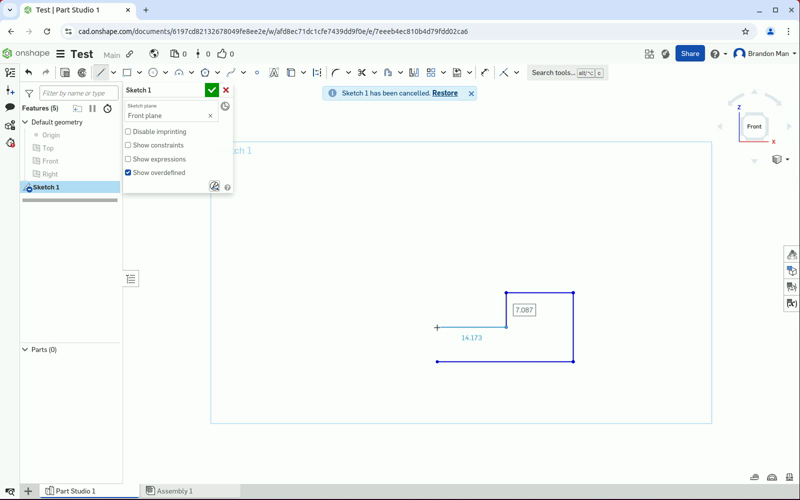
key_up(shift)
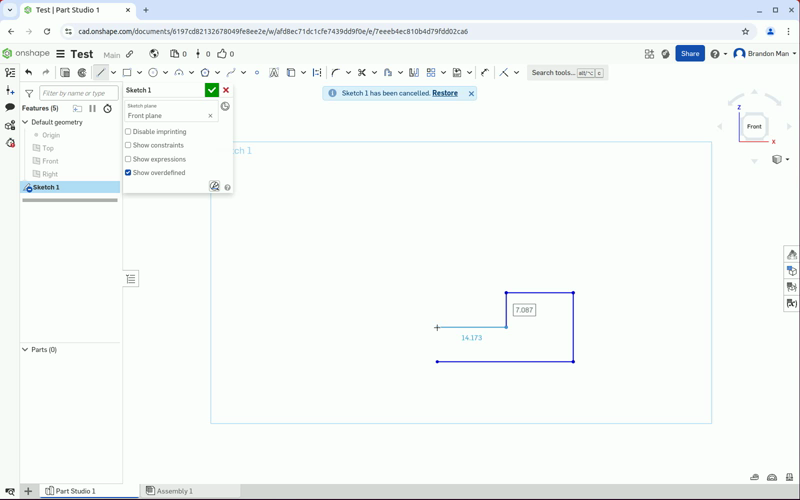
mouse_move(467, 327)
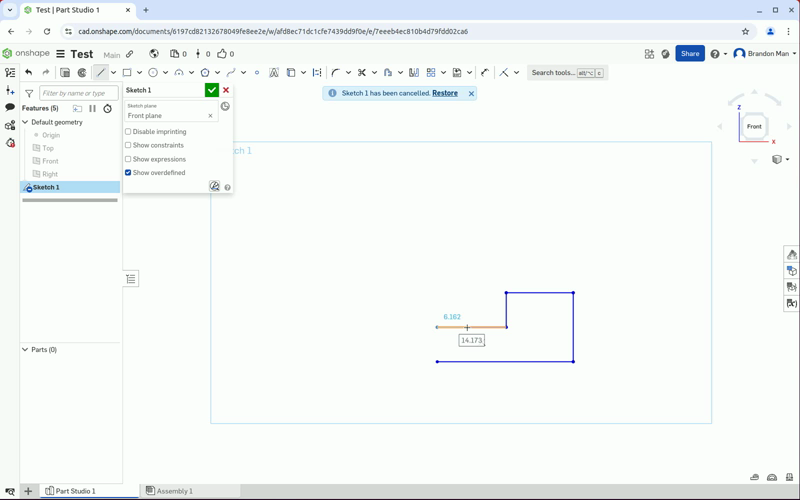
key_down(shift)
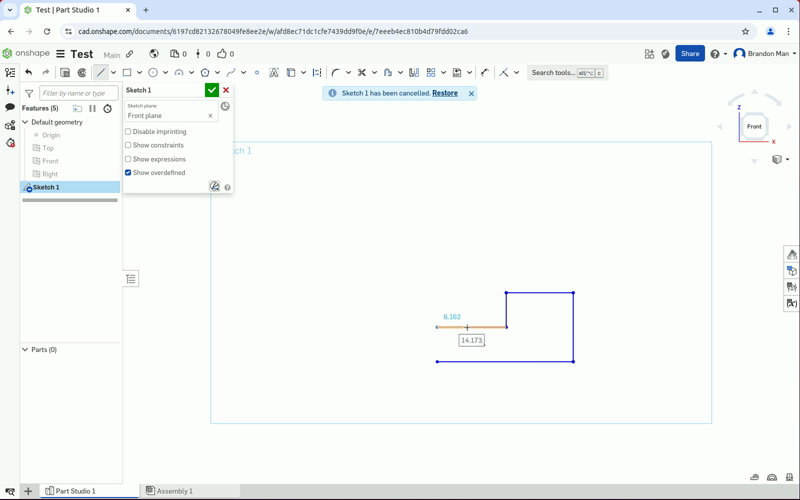
mouse_move(437, 361)
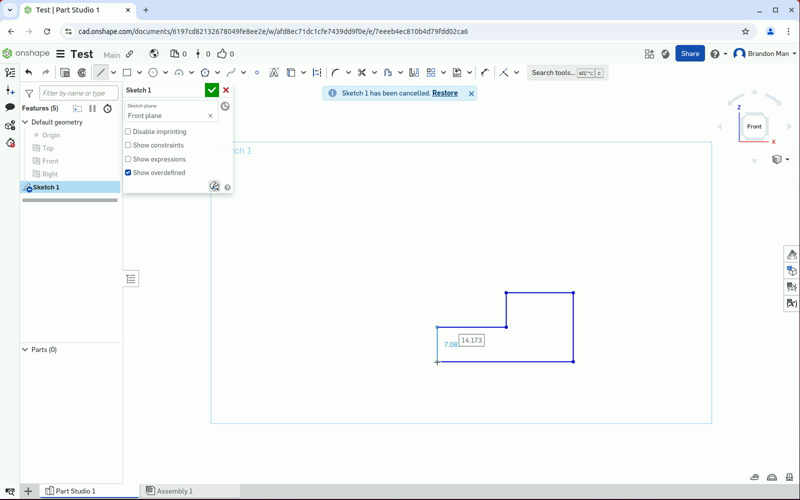
key_up(shift)
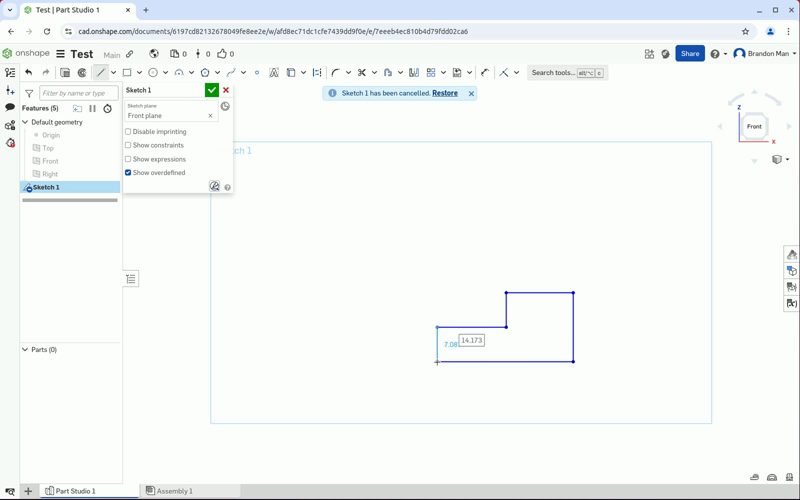
click(437, 361)
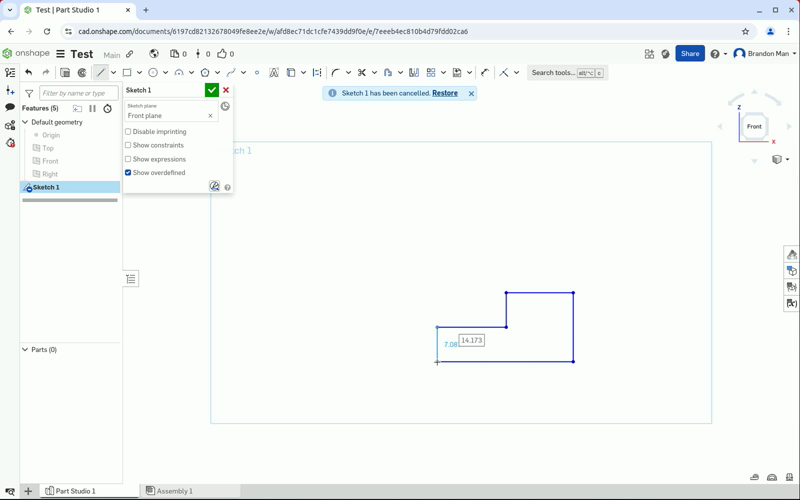
key(esc)
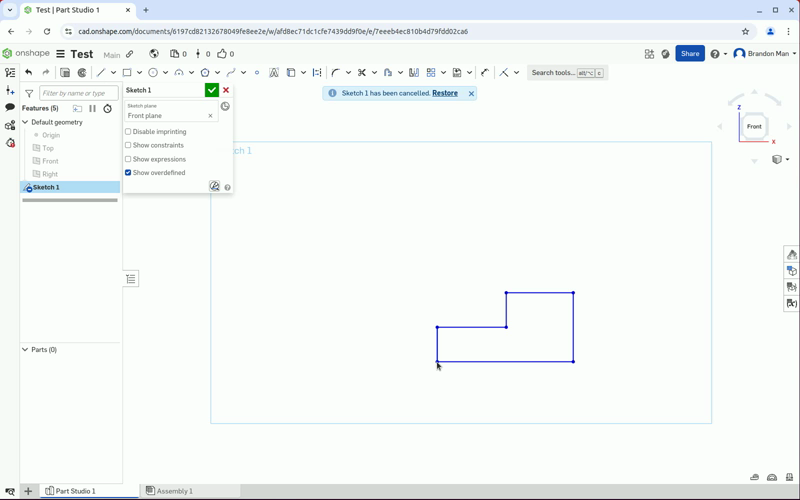
mouse_move(467, 355)
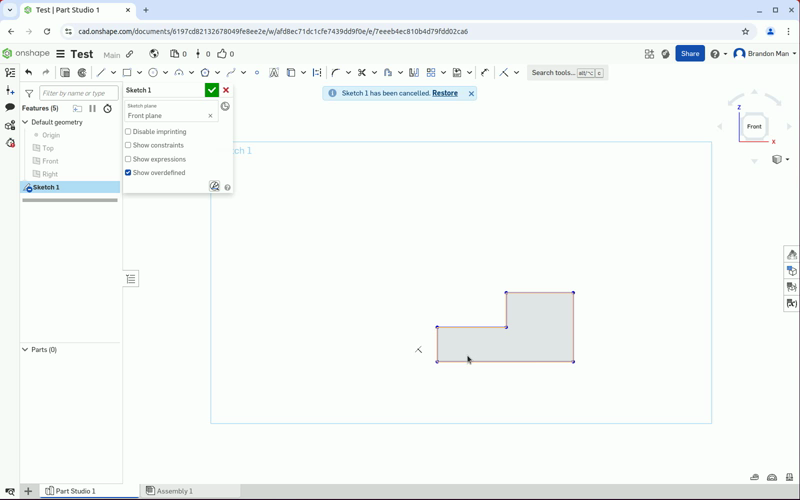
click(467, 355)
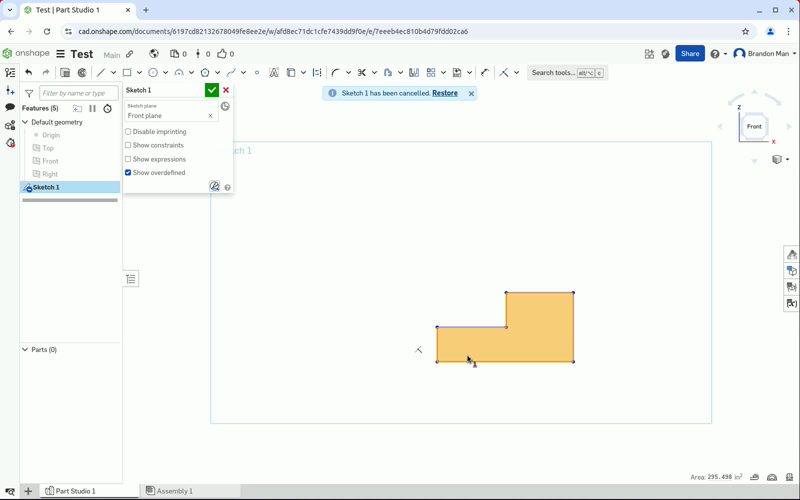
mouse_move(73, 352)
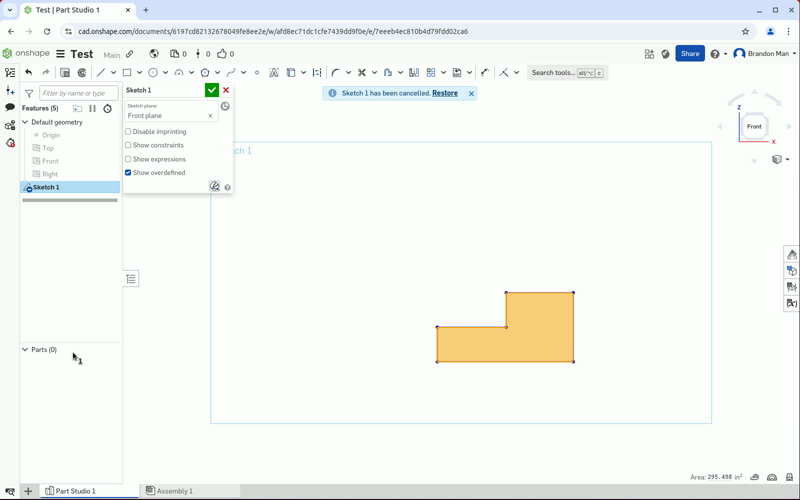
key(shift+y)
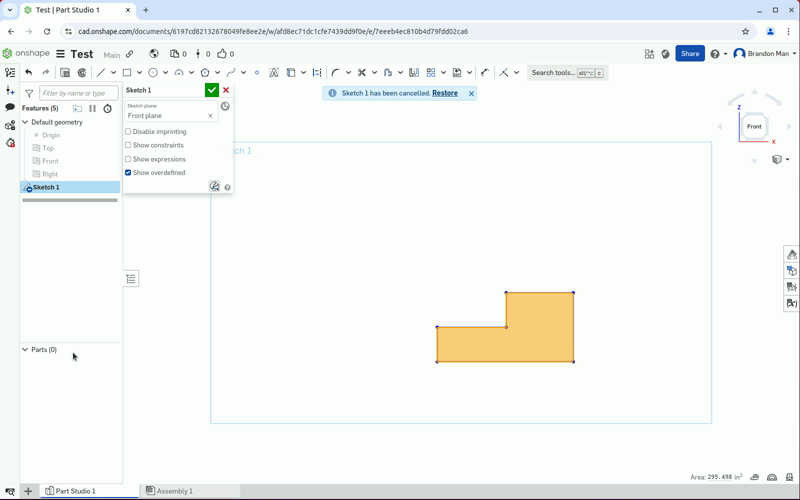
key(shift+e)
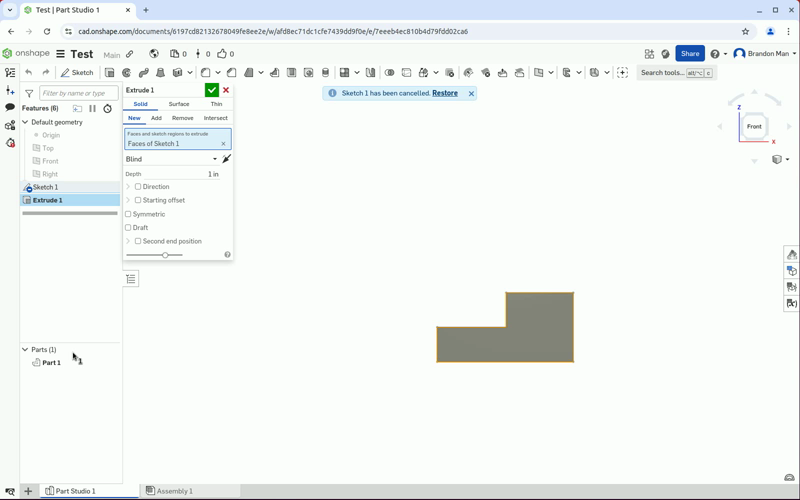
mouse_move(143, 106)
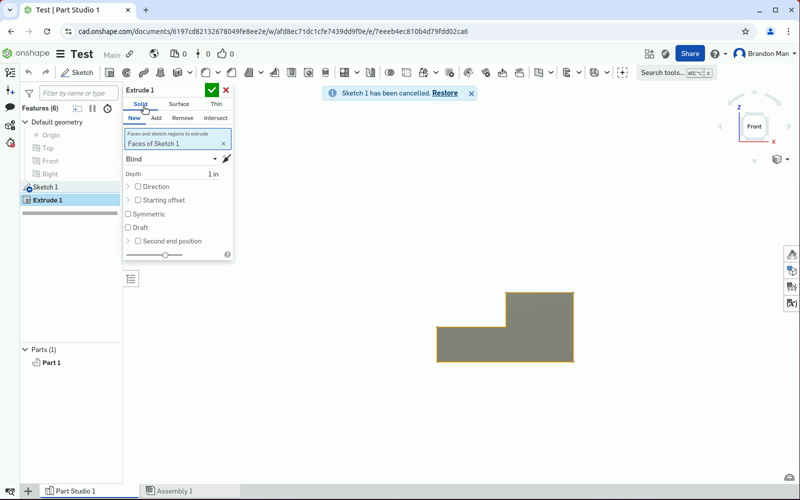
click(143, 106)
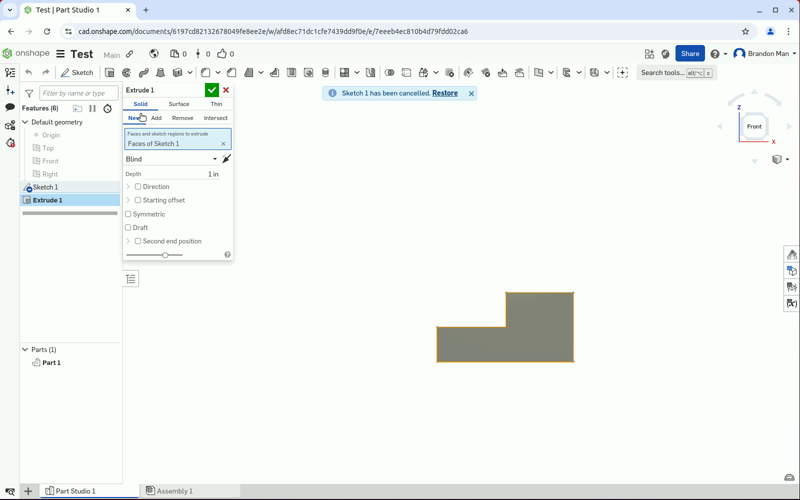
mouse_move(137, 120)
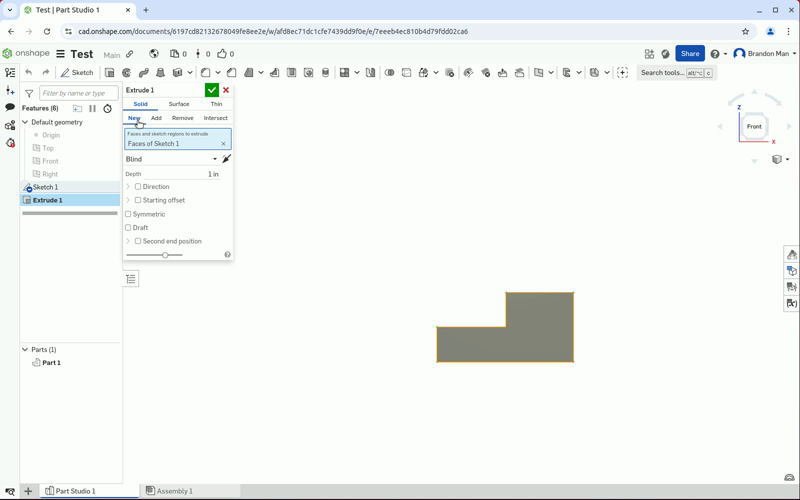
click(137, 120)
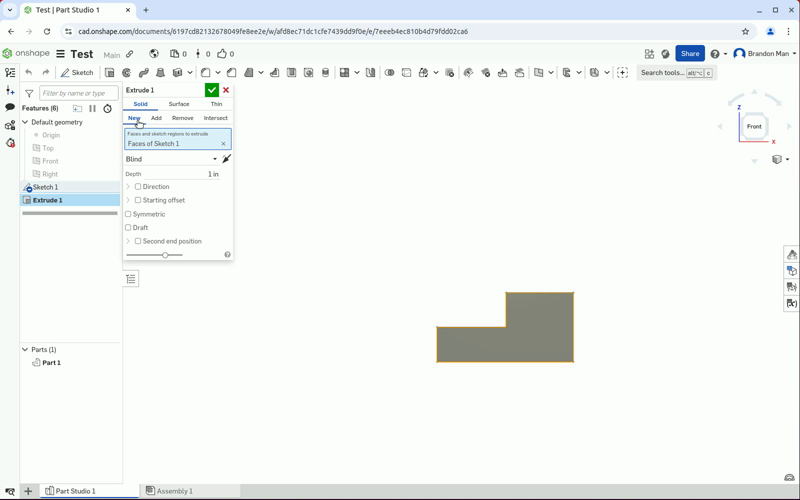
key(tab, 4)
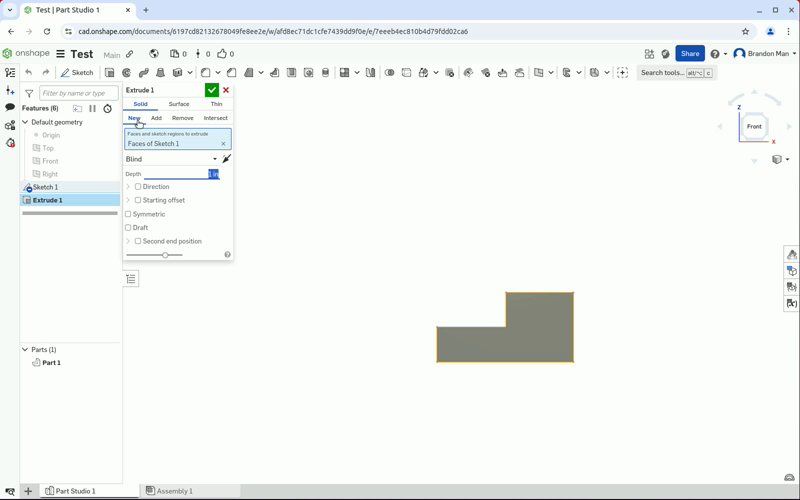
text(6.981)
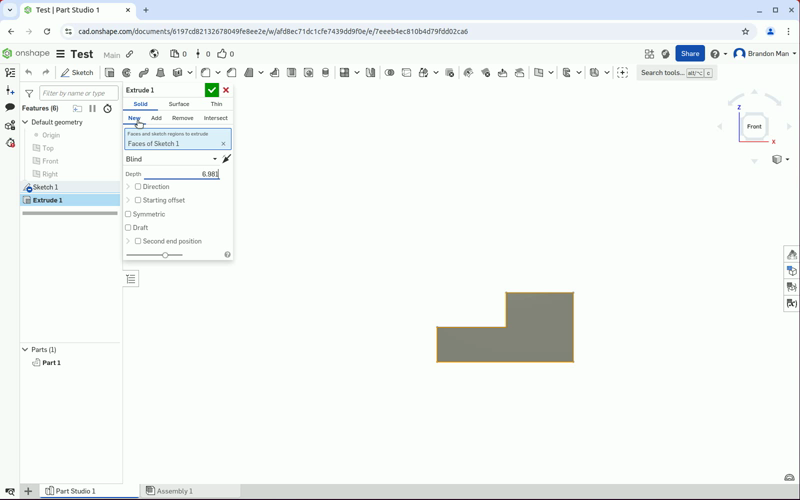
key(enter)
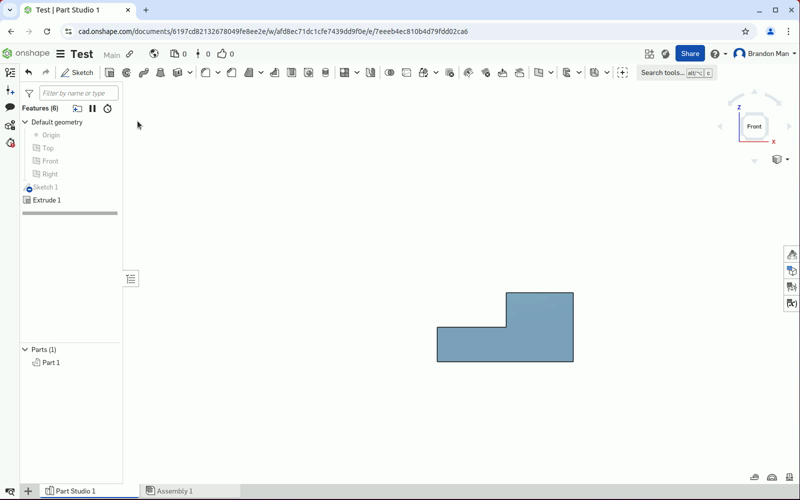
key(shift+h)
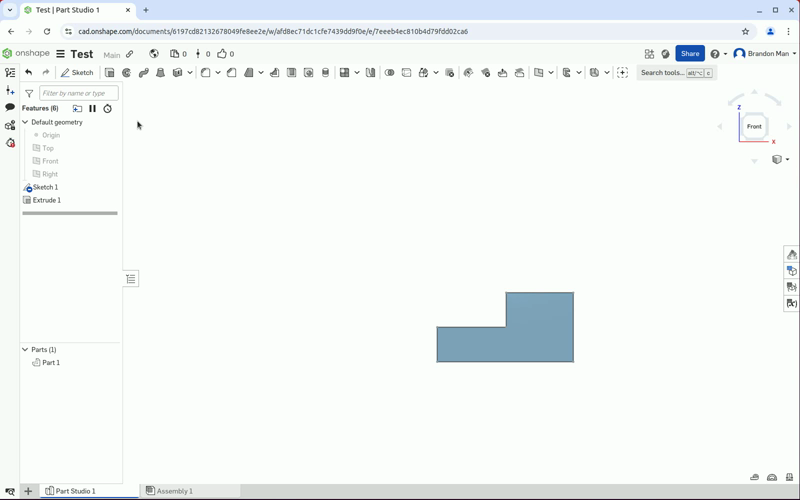
key(shift+h)
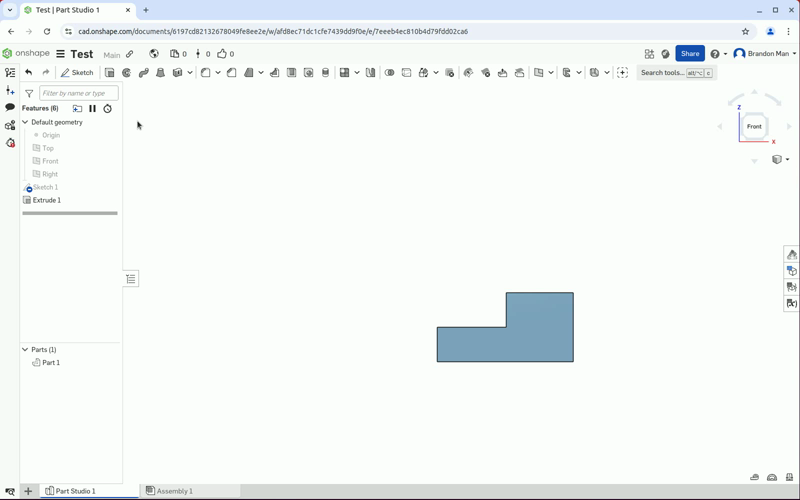
mouse_move(73, 189)
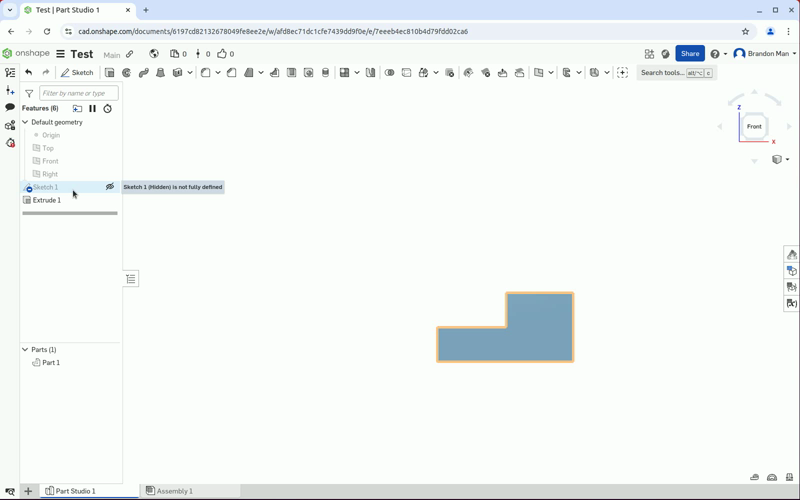
click(73, 189)
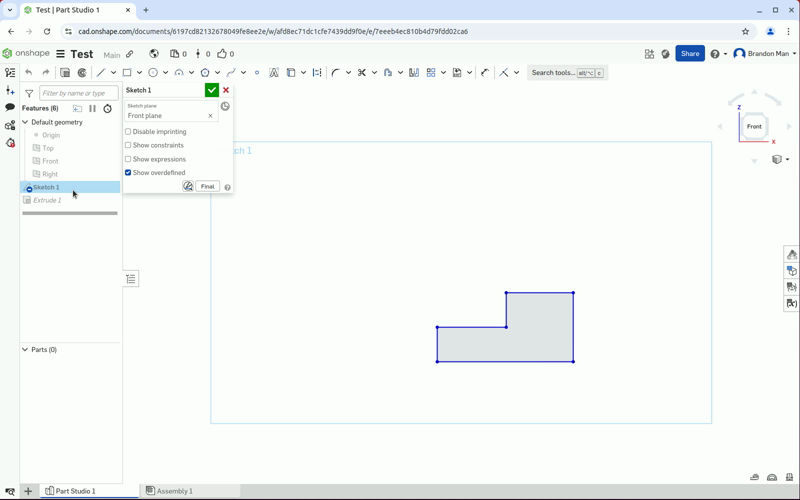
mouse_move(229, 92)
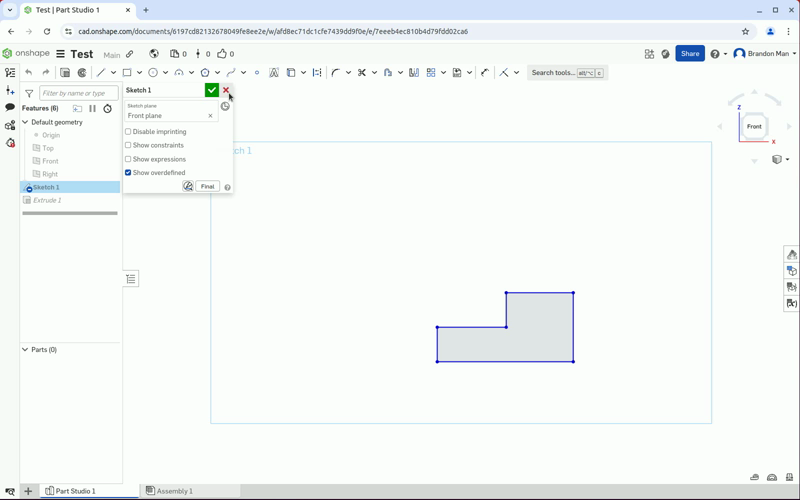
click(229, 92)
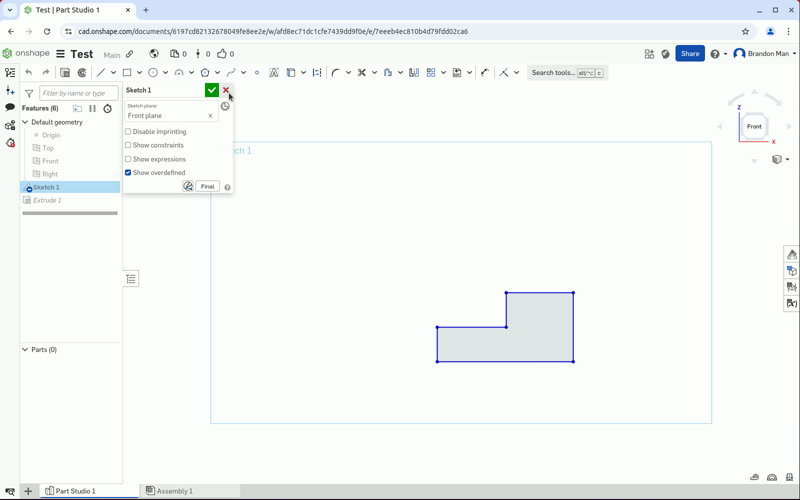
key(shift+s)
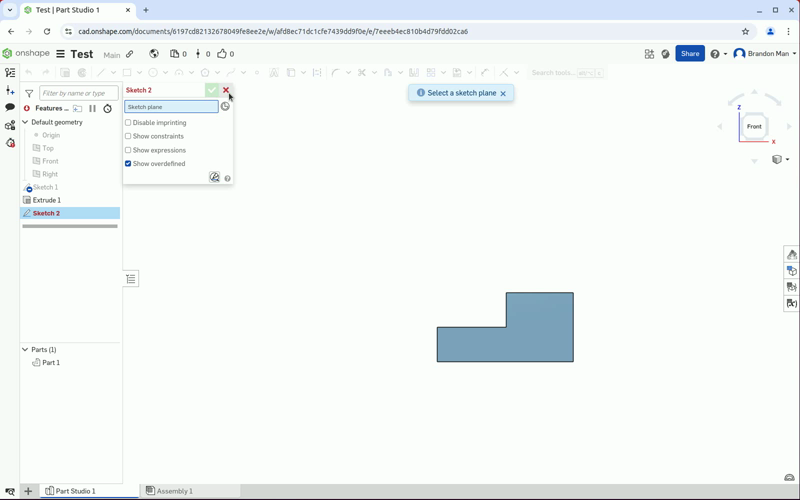
mouse_move(73, 163)
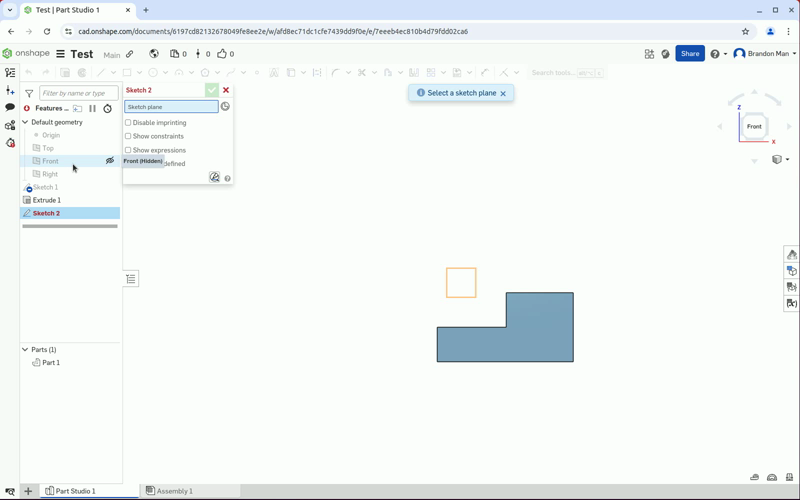
click(73, 163)
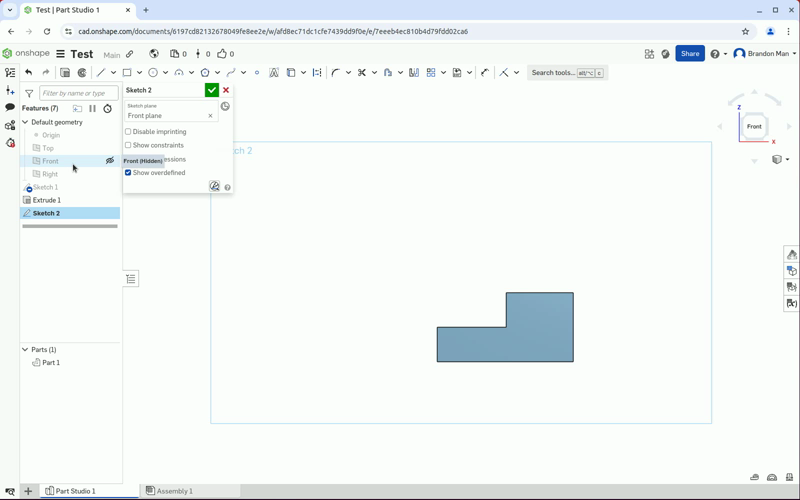
mouse_move(73, 352)
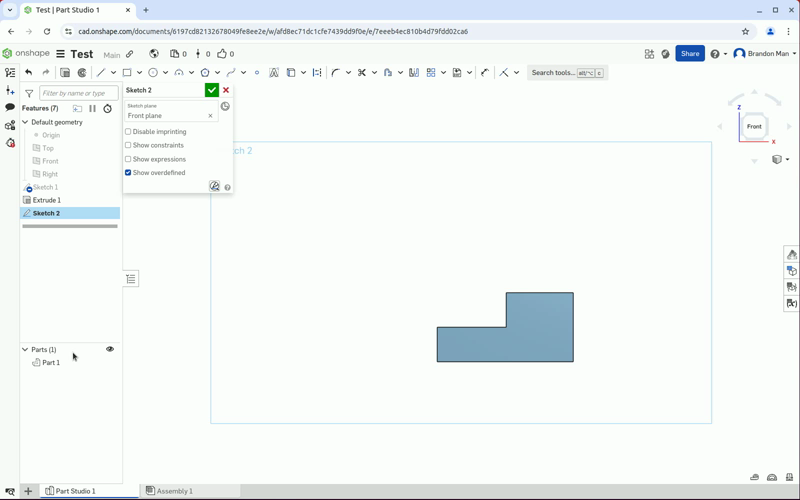
key(y)
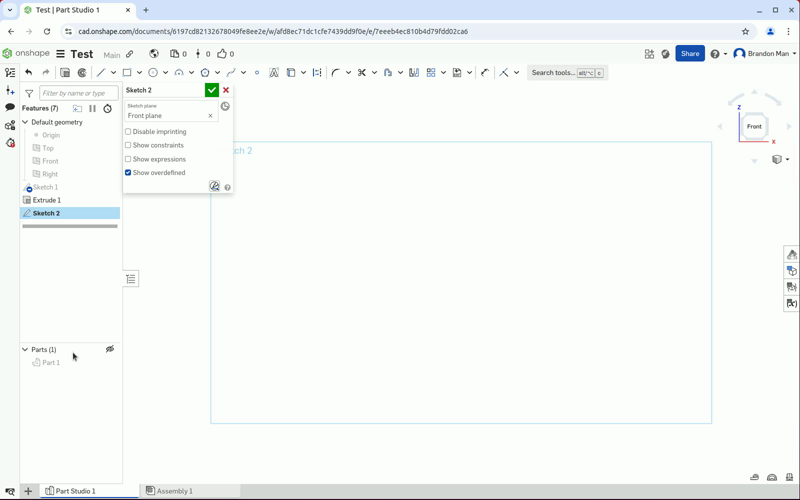
key(l)
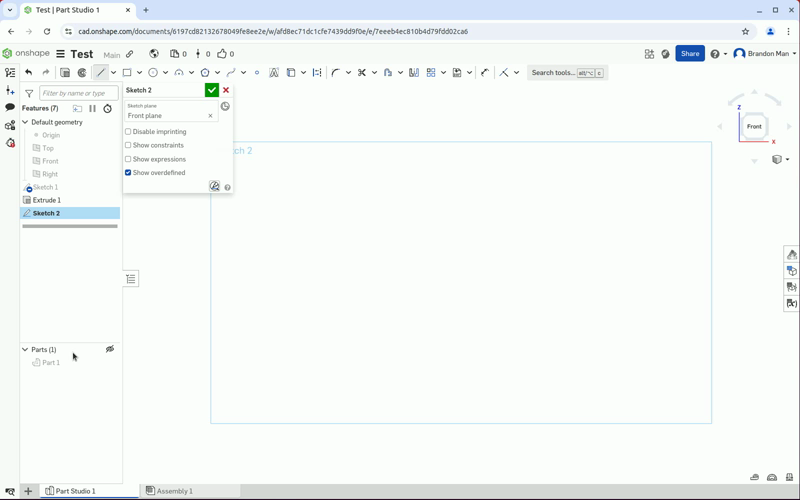
key_down(shift)
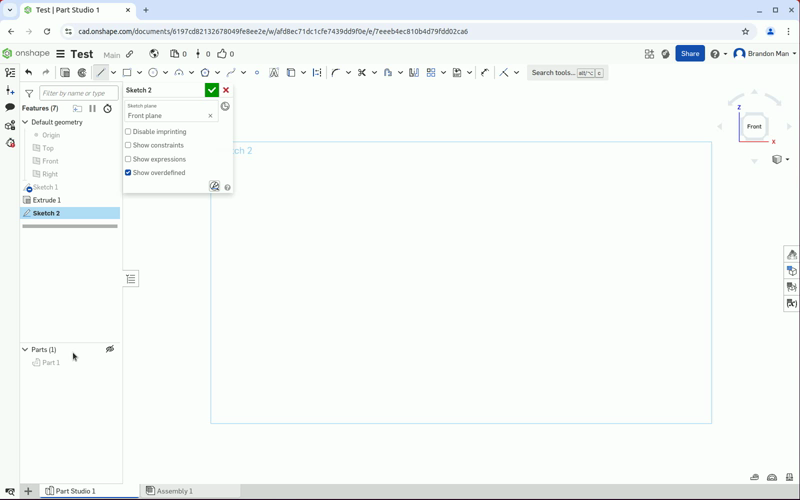
mouse_move(369, 361)
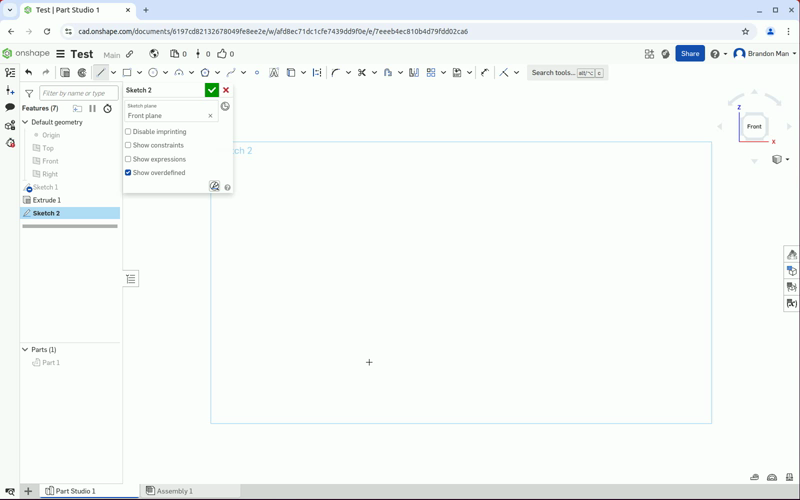
click(369, 361)
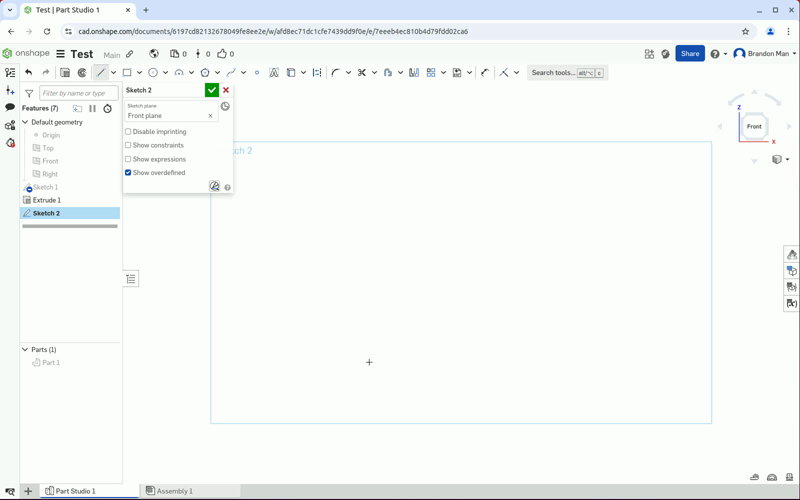
key_up(shift)
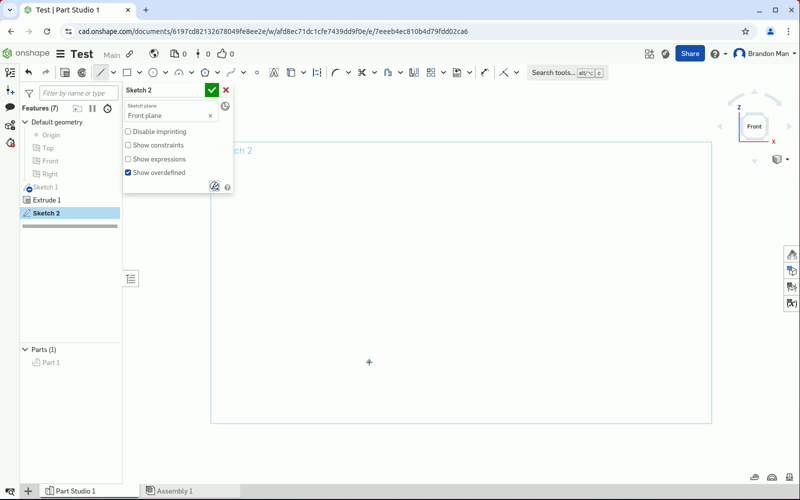
key_down(shift)
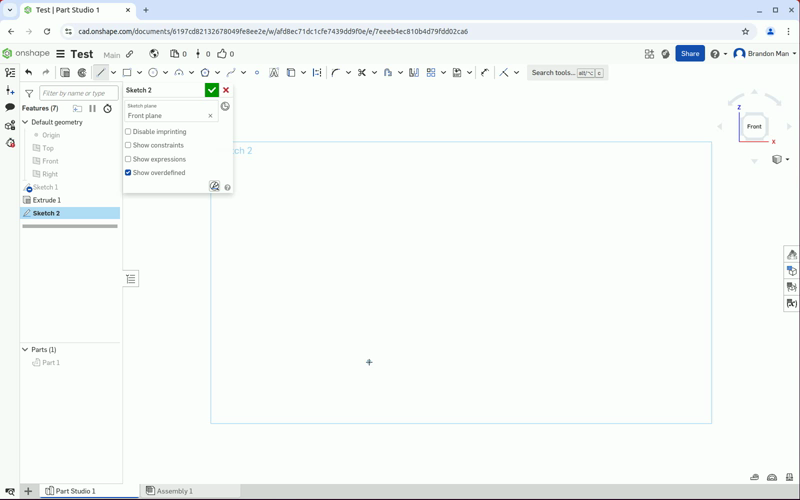
mouse_move(437, 361)
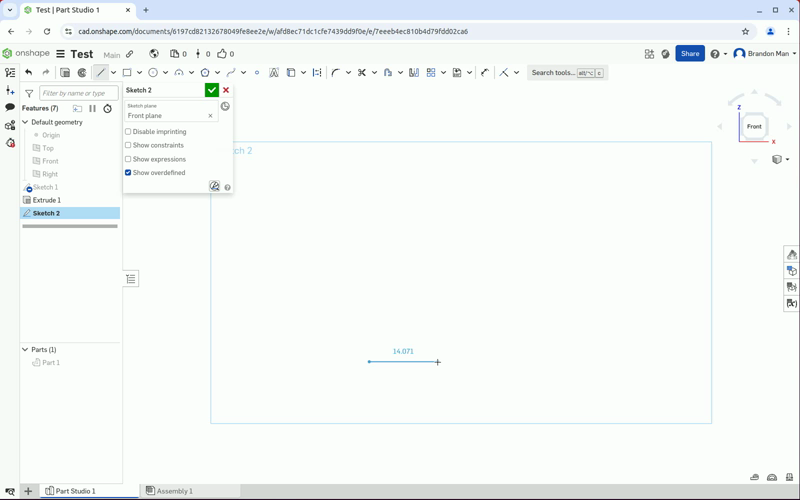
click(437, 361)
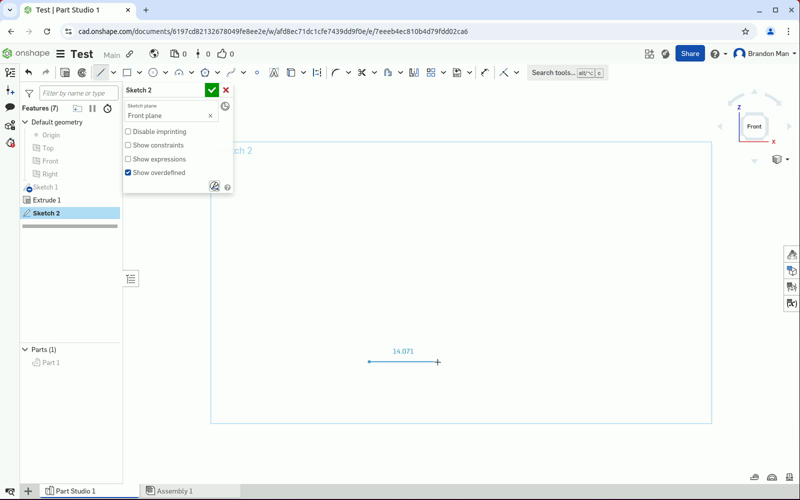
key_up(shift)
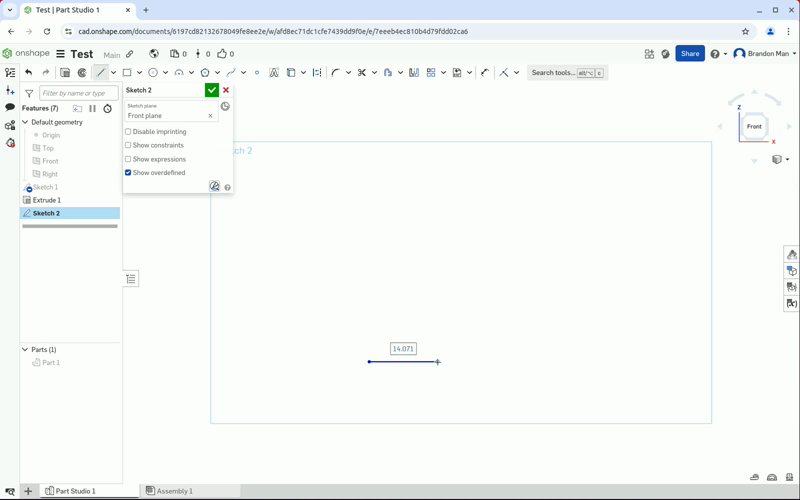
key_down(shift)
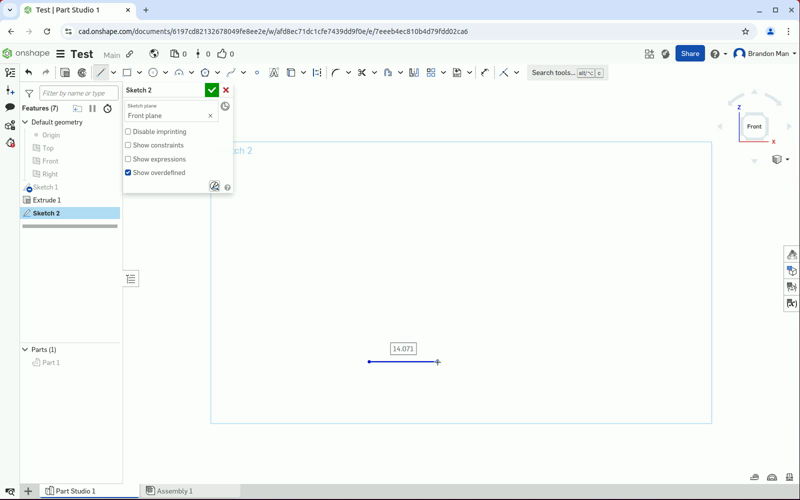
mouse_move(467, 361)
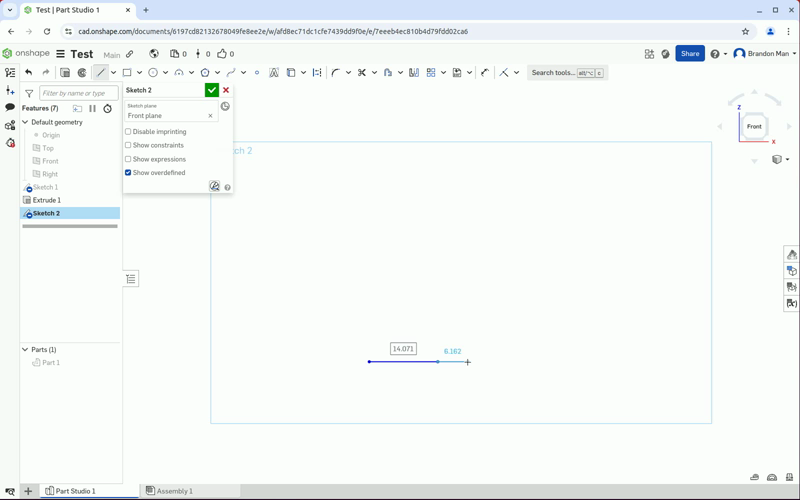
mouse_move(437, 327)
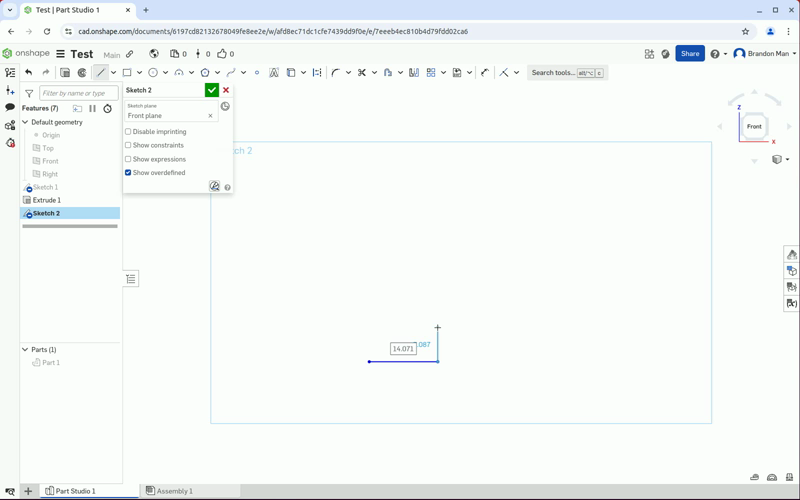
click(437, 327)
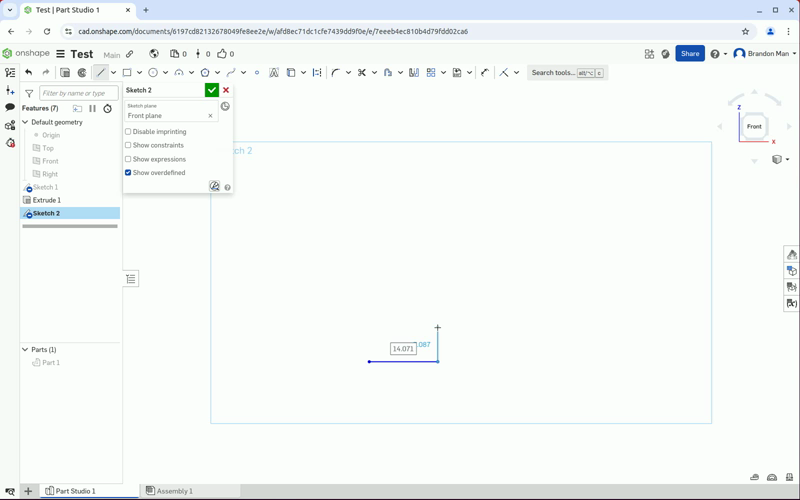
key_up(shift)
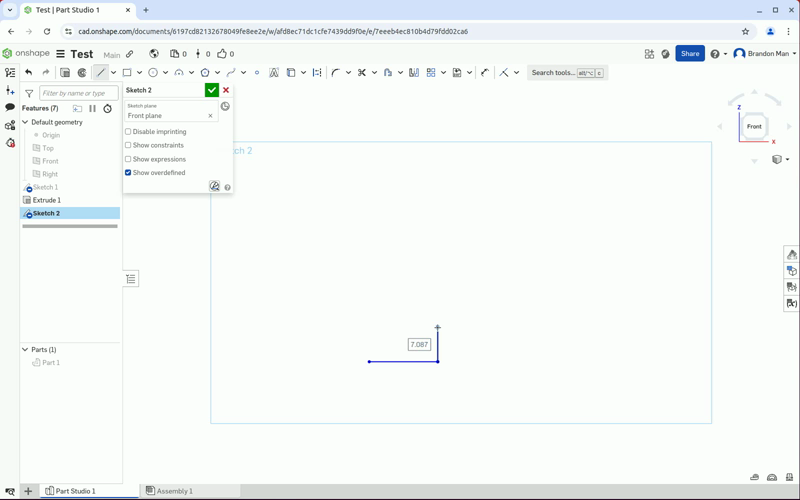
key_down(shift)
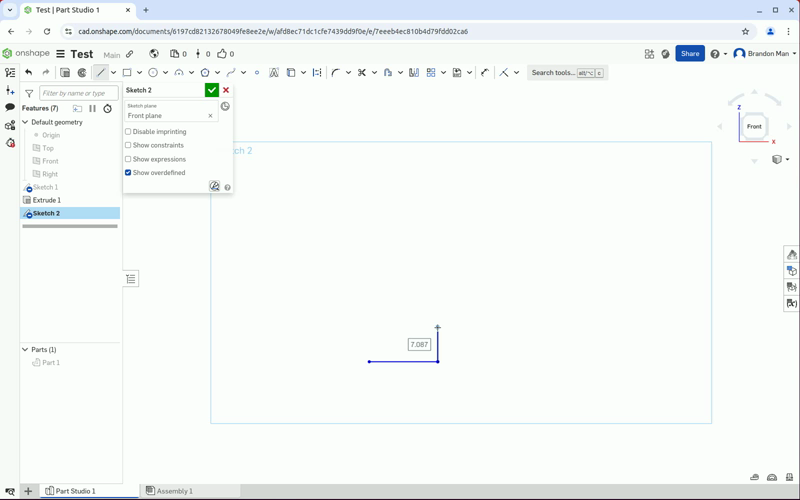
mouse_move(505, 327)
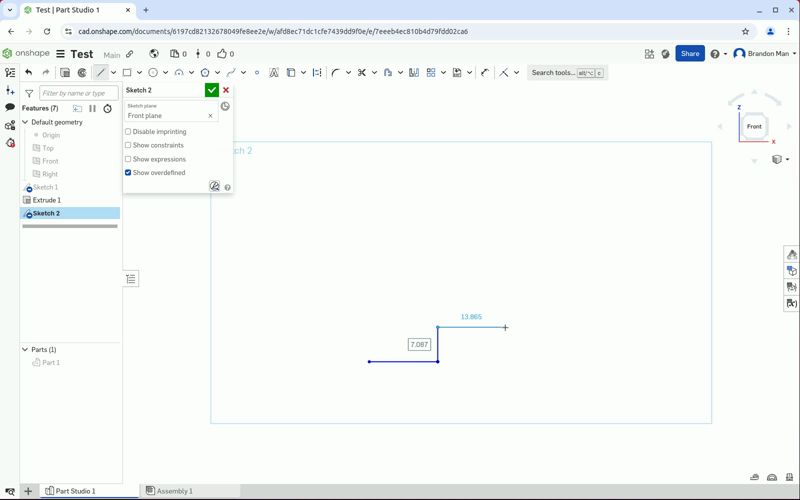
click(505, 327)
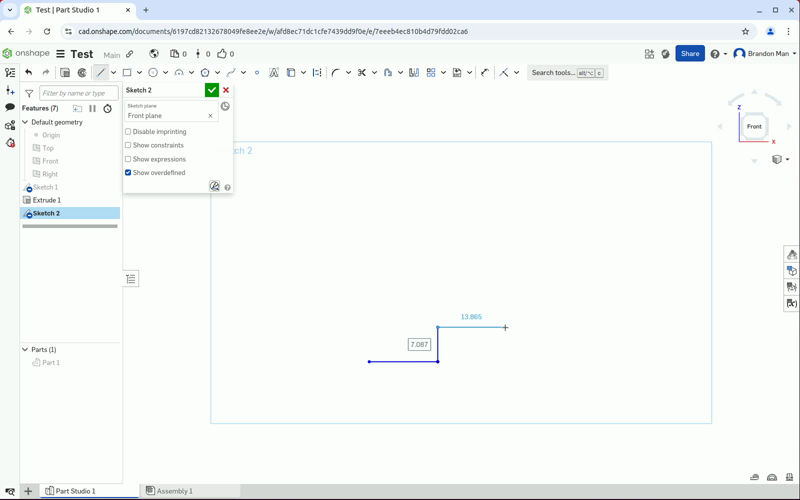
key_up(shift)
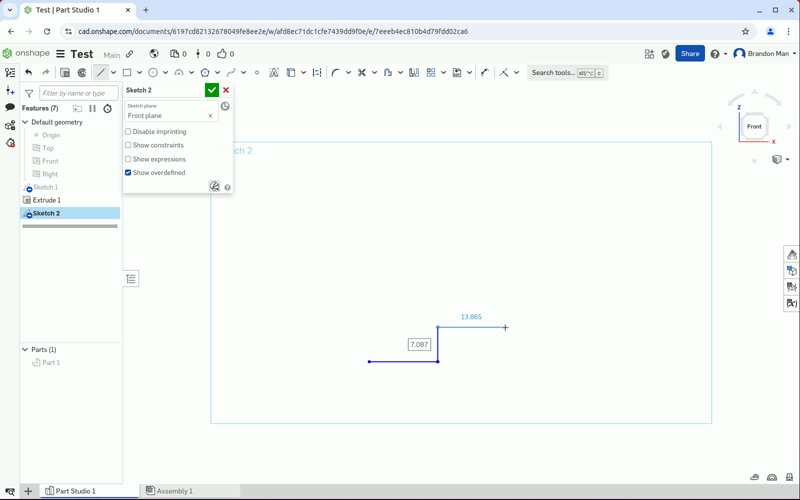
key_down(shift)
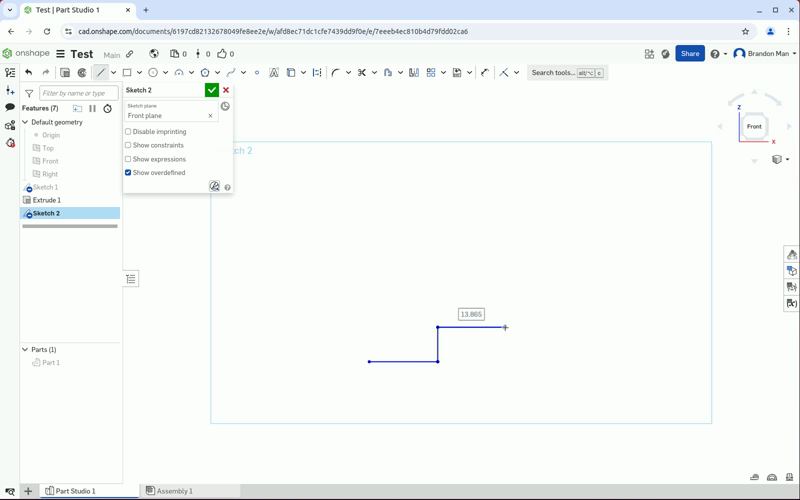
mouse_move(535, 327)
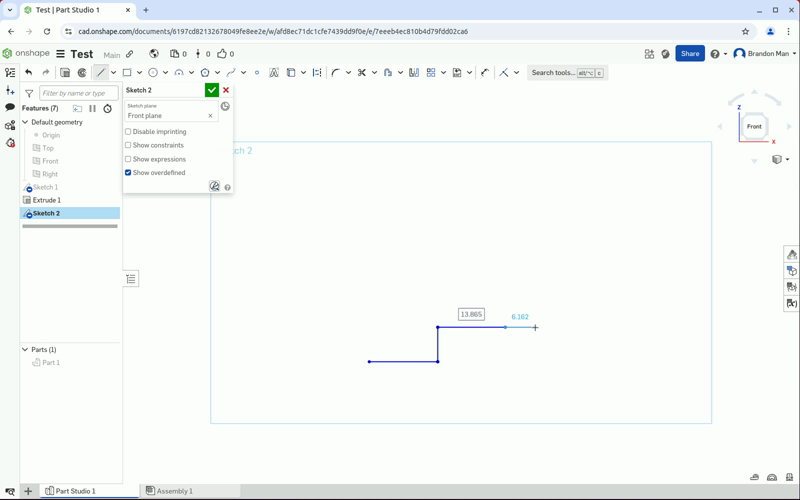
mouse_move(505, 292)
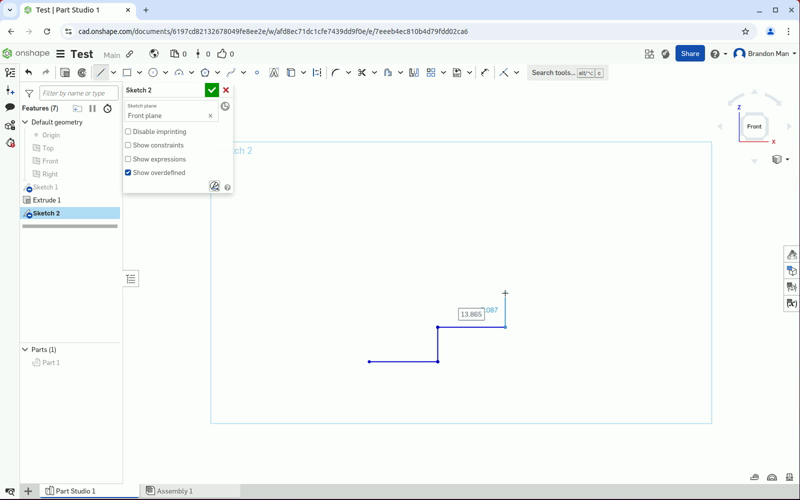
click(505, 292)
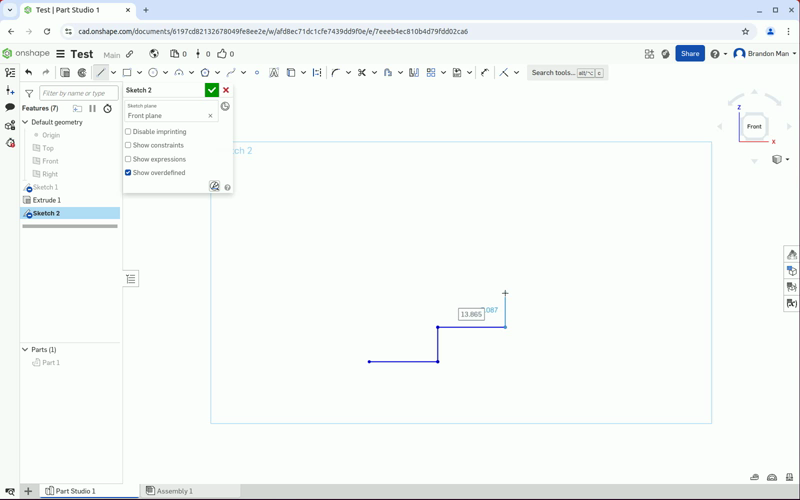
key_up(shift)
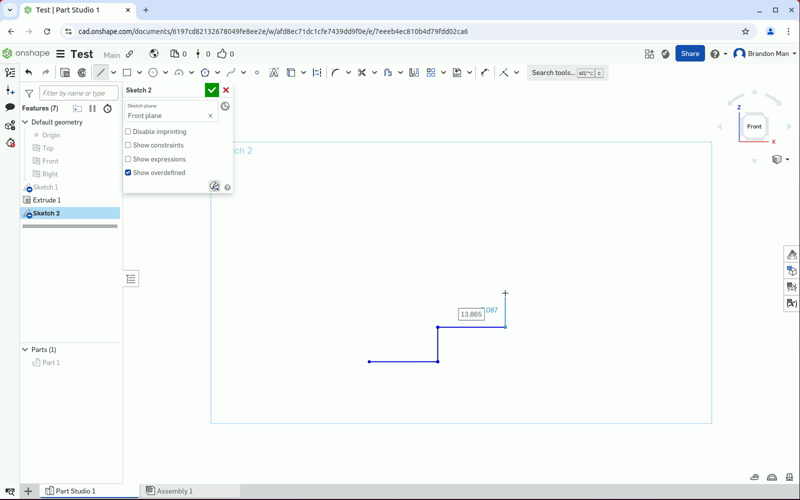
key_down(shift)
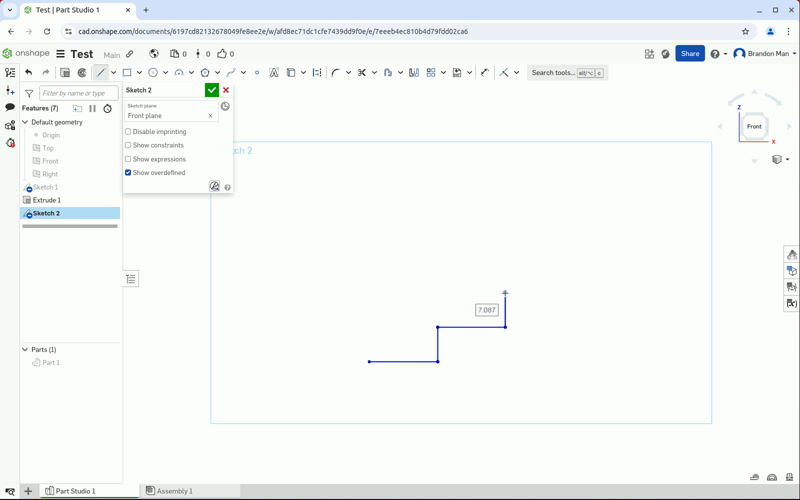
mouse_move(369, 292)
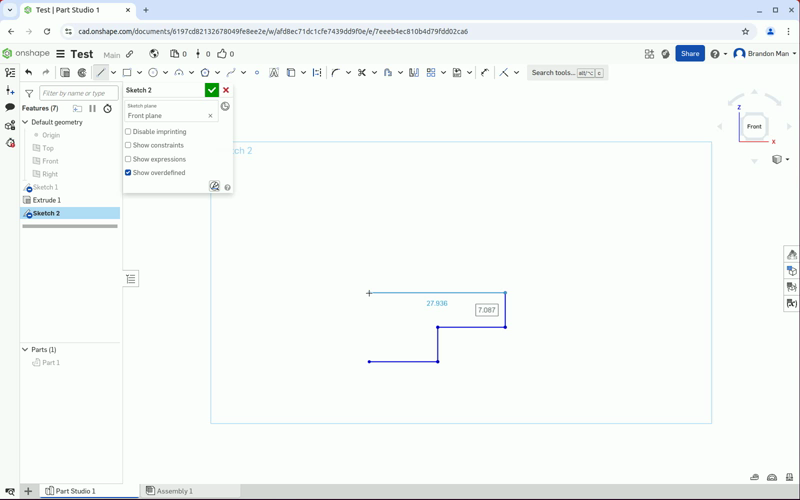
click(369, 292)
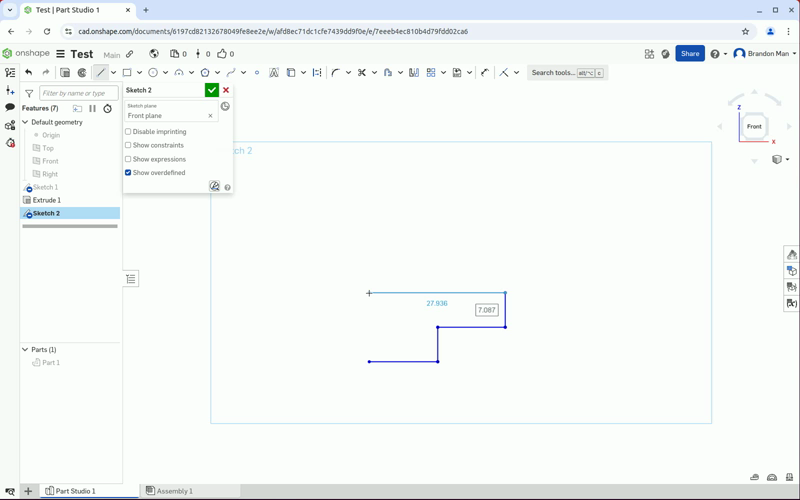
key_up(shift)
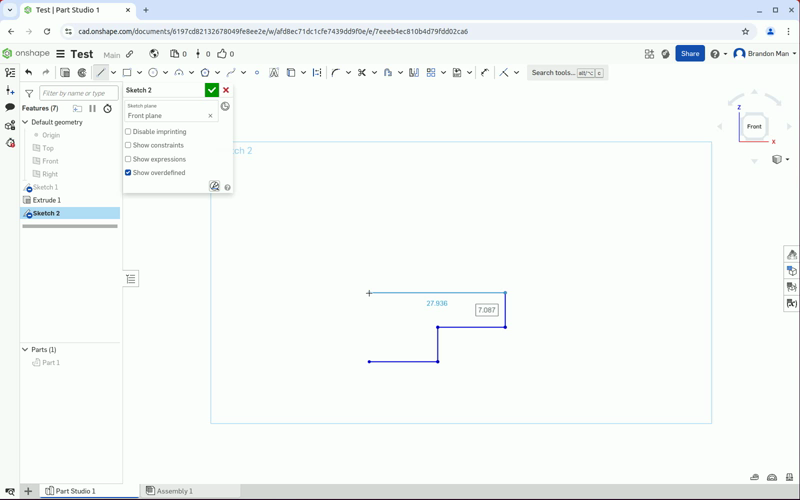
key_down(shift)
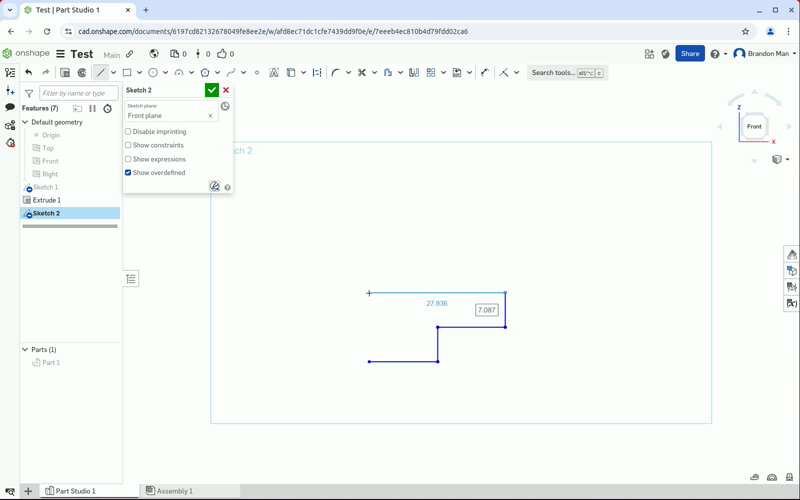
mouse_move(369, 361)
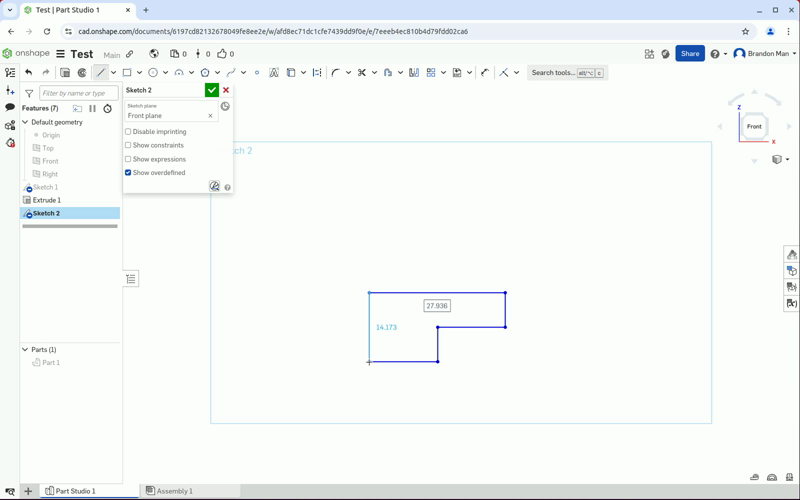
key_up(shift)
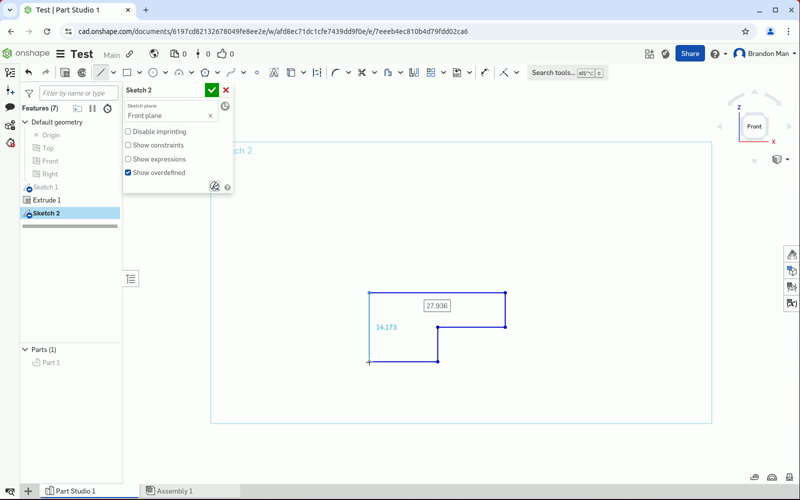
click(369, 361)
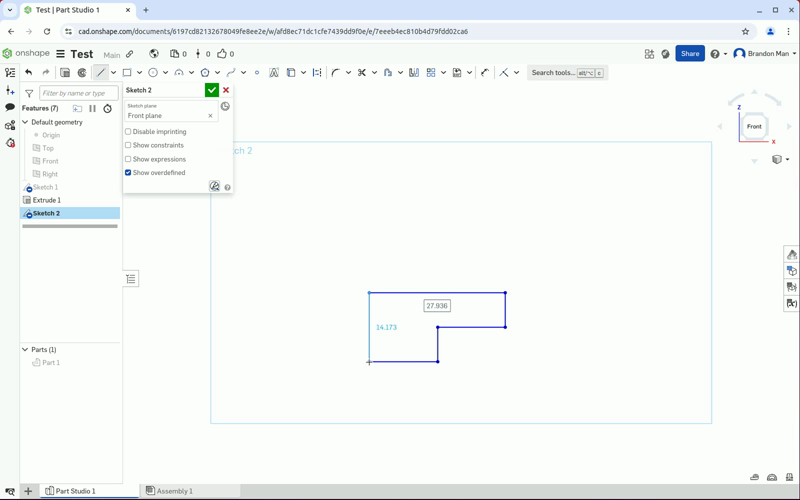
key(esc)
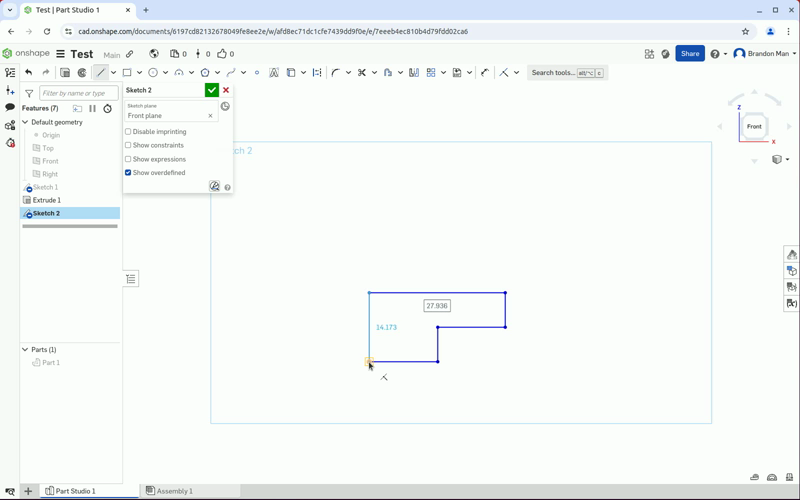
mouse_move(382, 343)
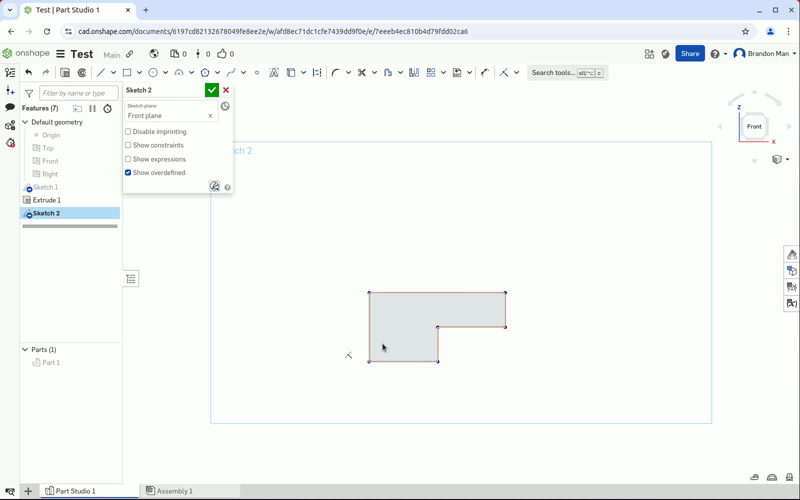
click(382, 343)
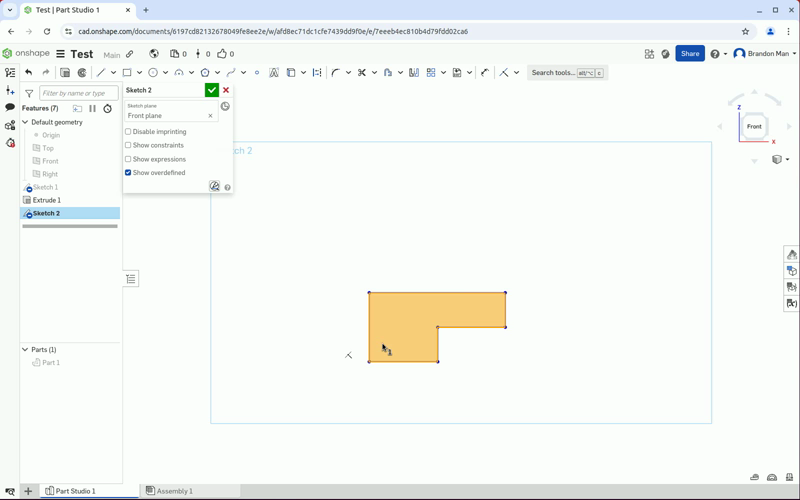
mouse_move(73, 352)
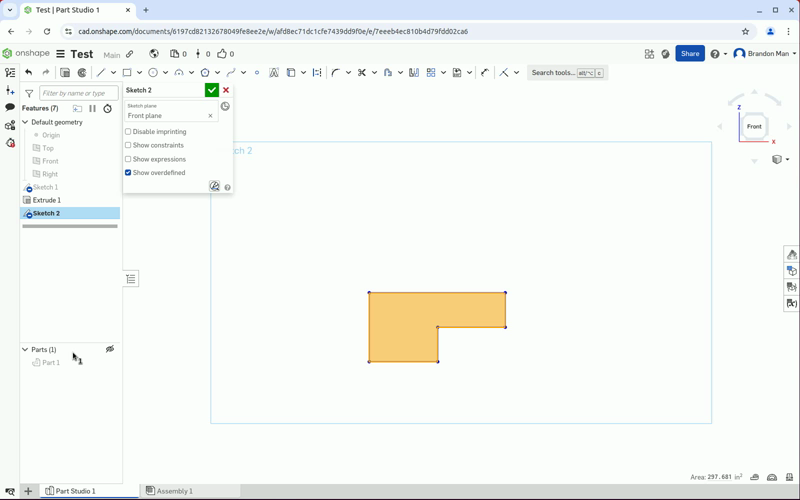
key(shift+y)
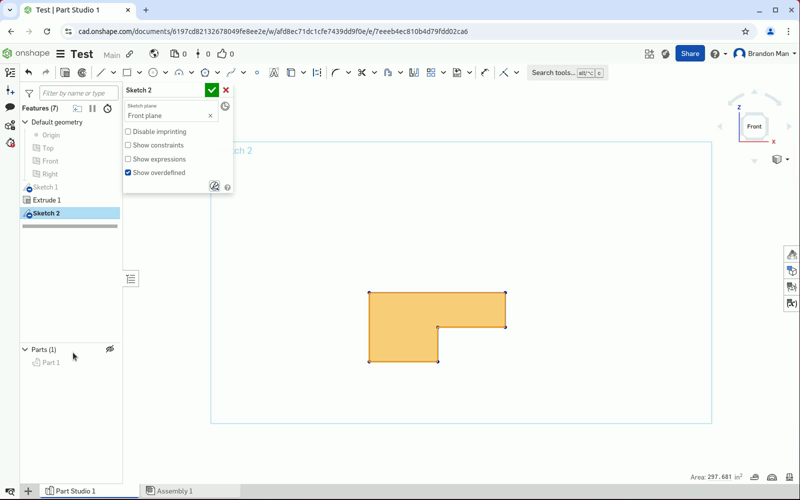
key(shift+e)
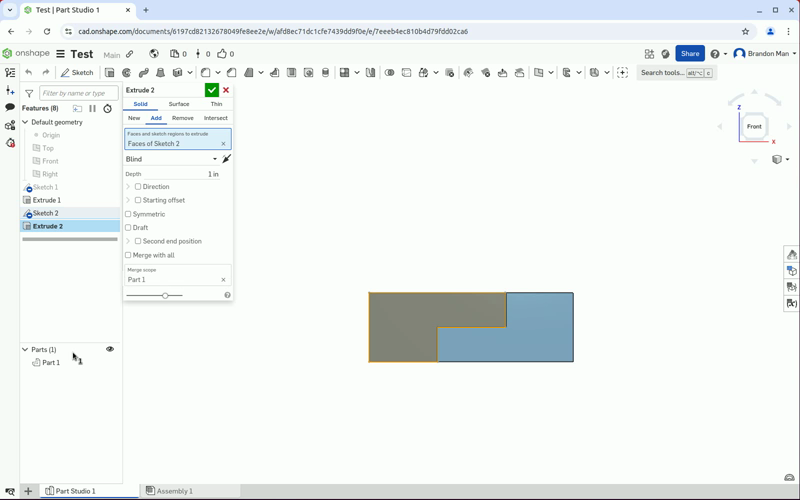
mouse_move(143, 106)
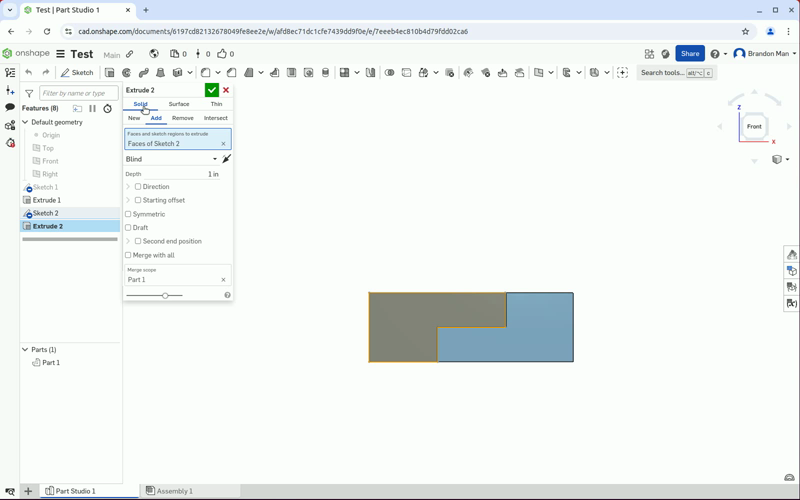
click(143, 106)
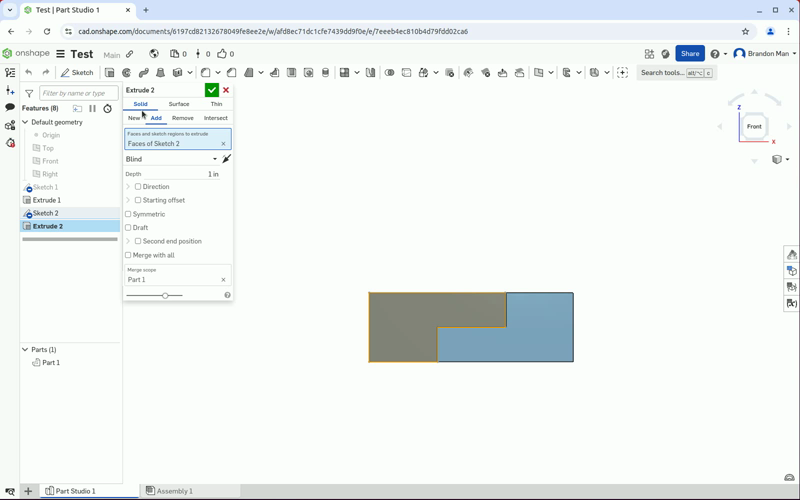
mouse_move(137, 120)
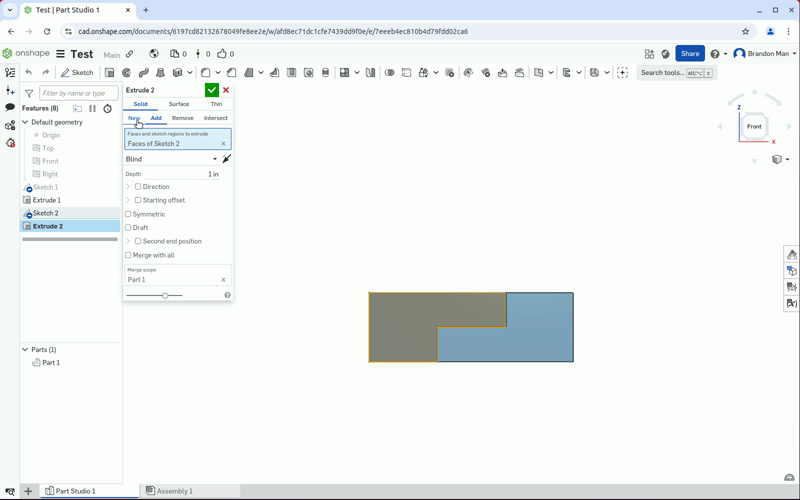
click(137, 120)
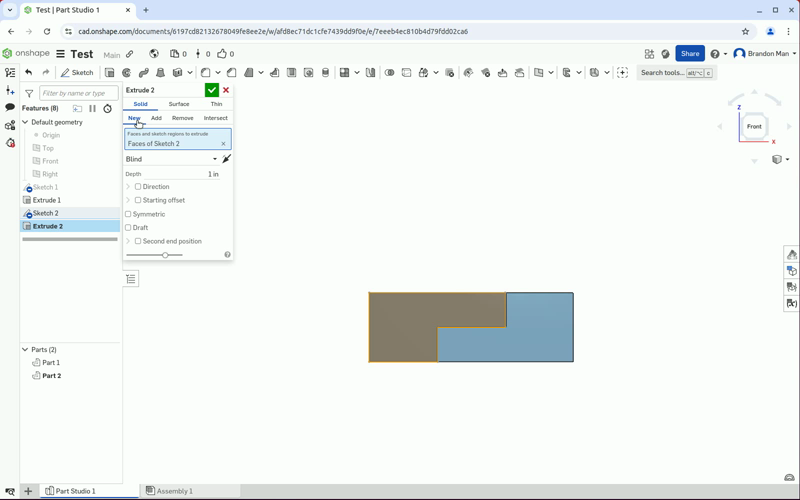
key(tab, 4)
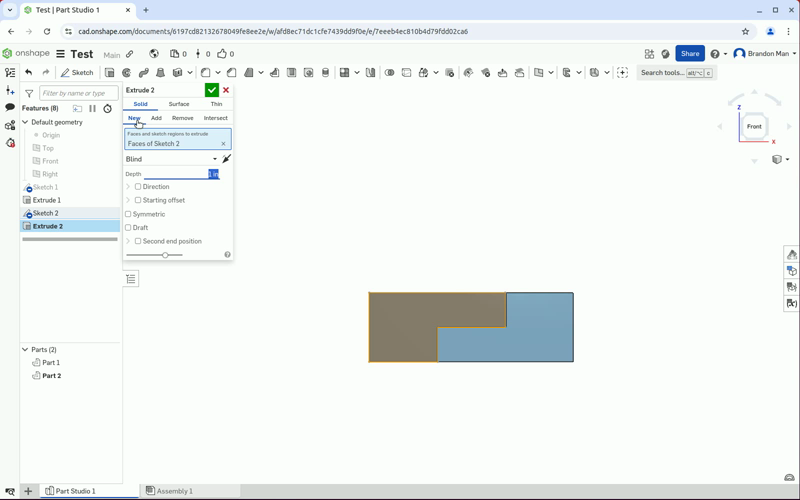
text(20.942)
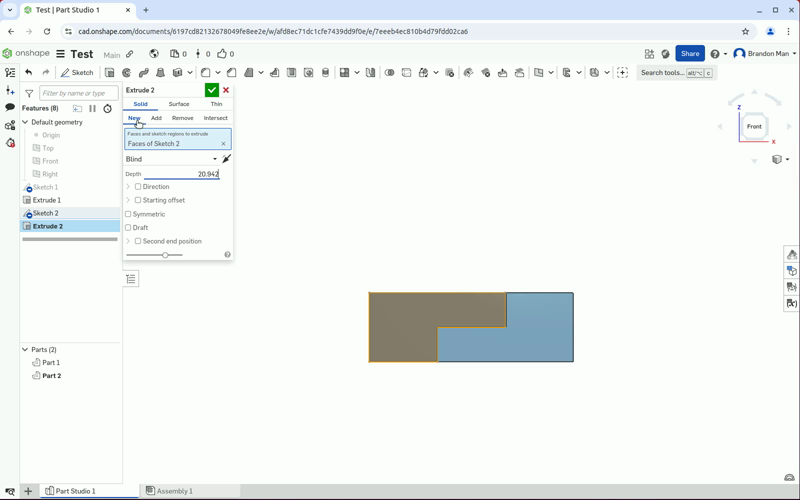
key(enter)
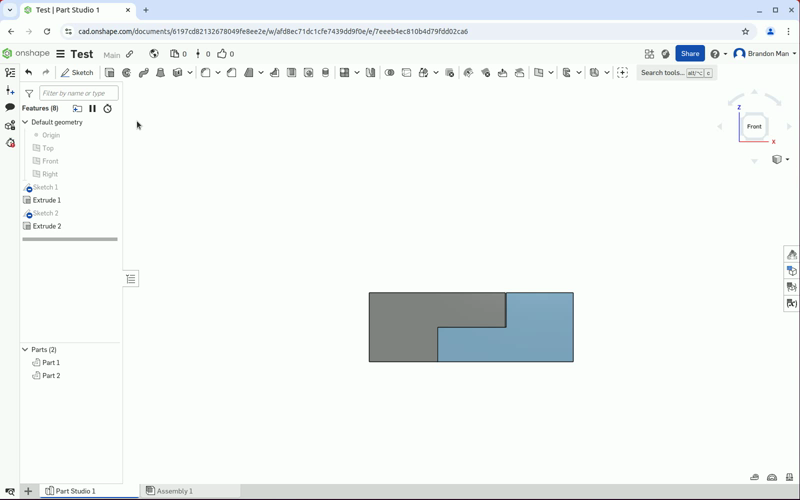
key(shift+h)
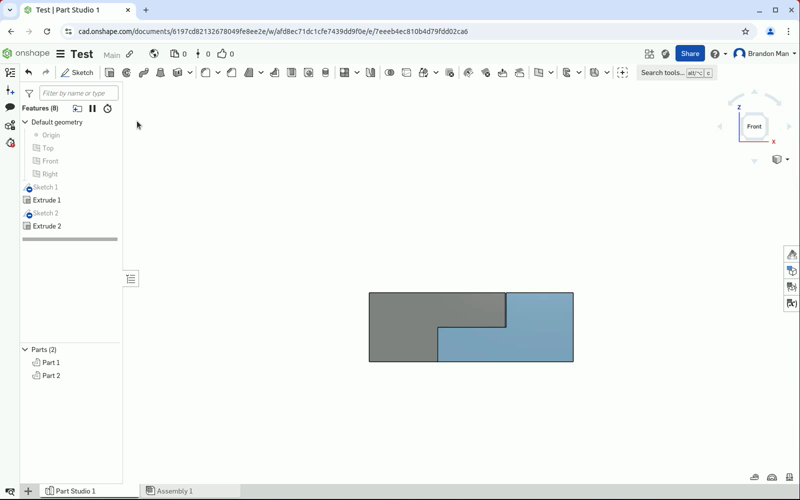
key(shift+h)
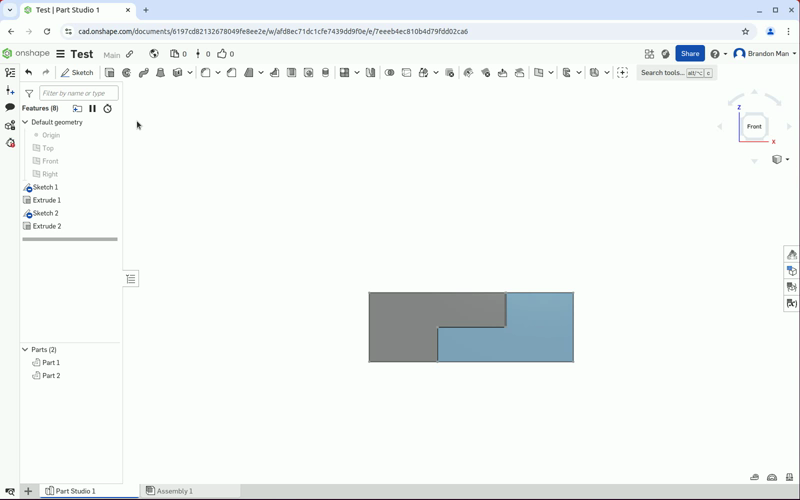
key(shift+7)
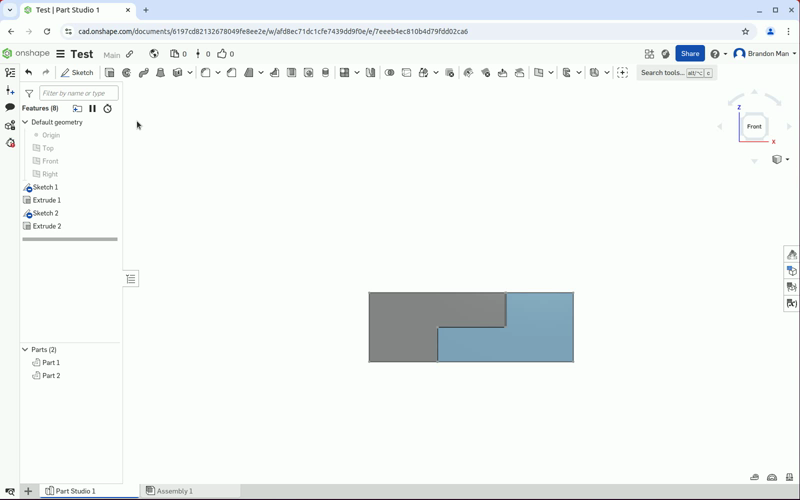
key(left, 2)
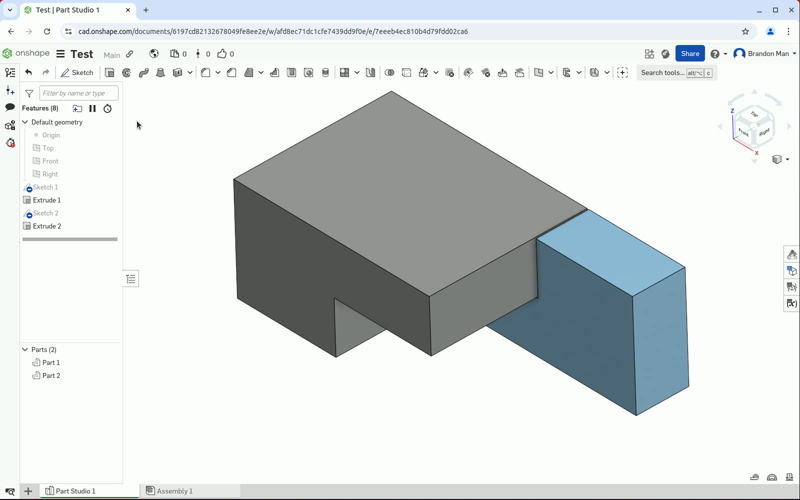
key(down, 2)
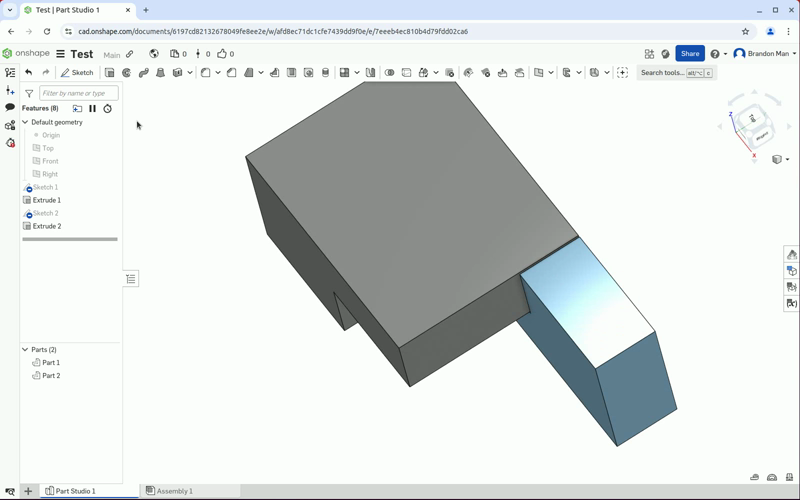
key(up, 2)
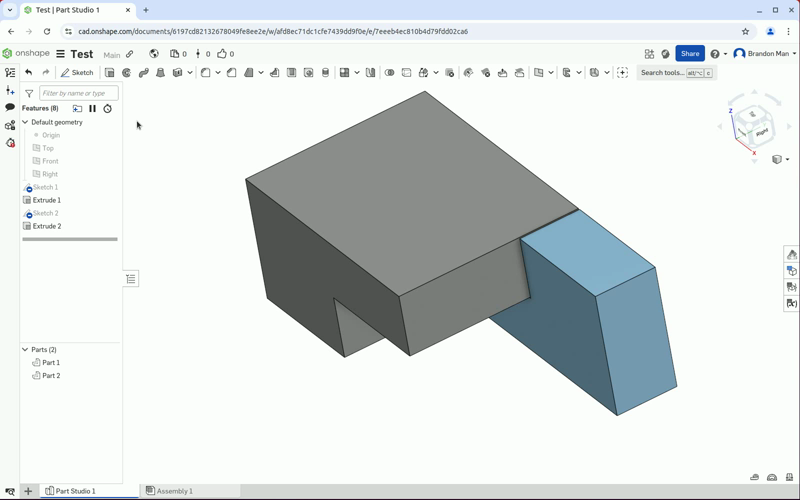
key(right, 2)
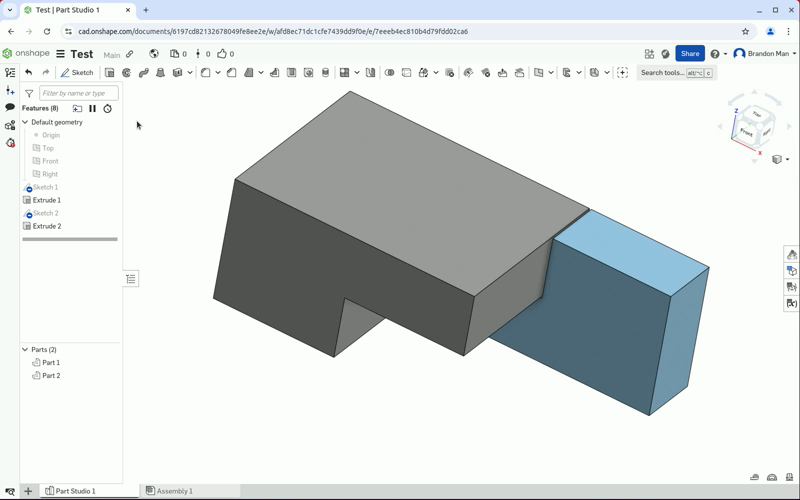
mouse_move(73, 189)
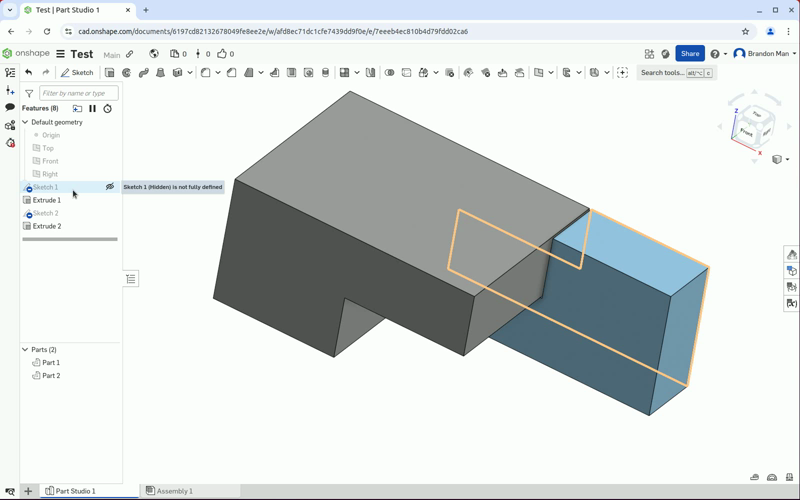
click(73, 189)